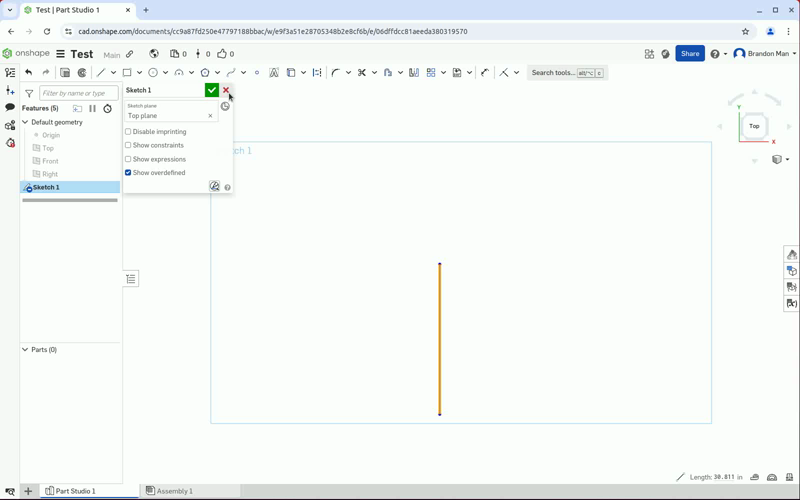
key(shift+h)
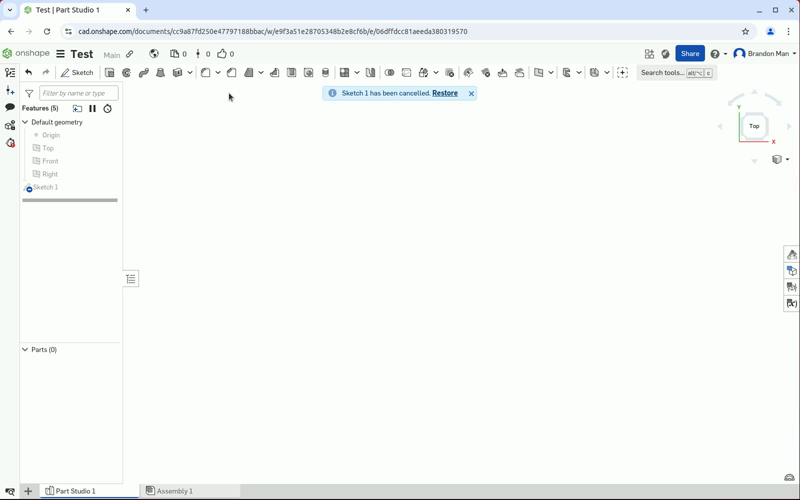
mouse_move(73, 352)
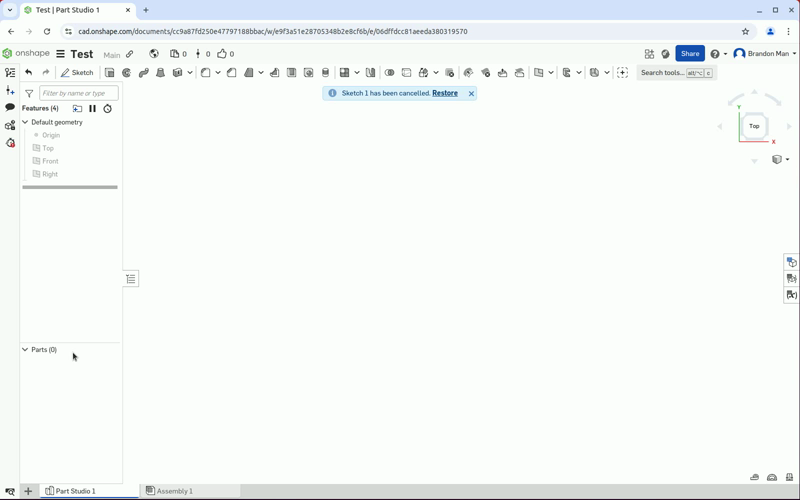
key(y)
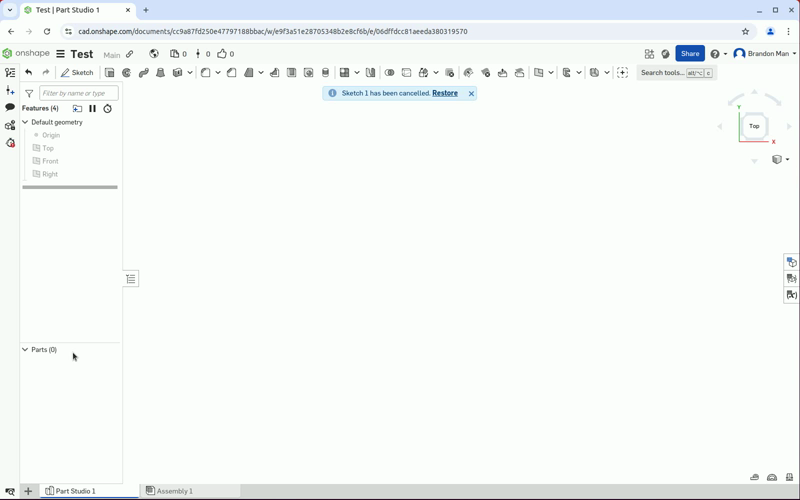
key(shift+p)
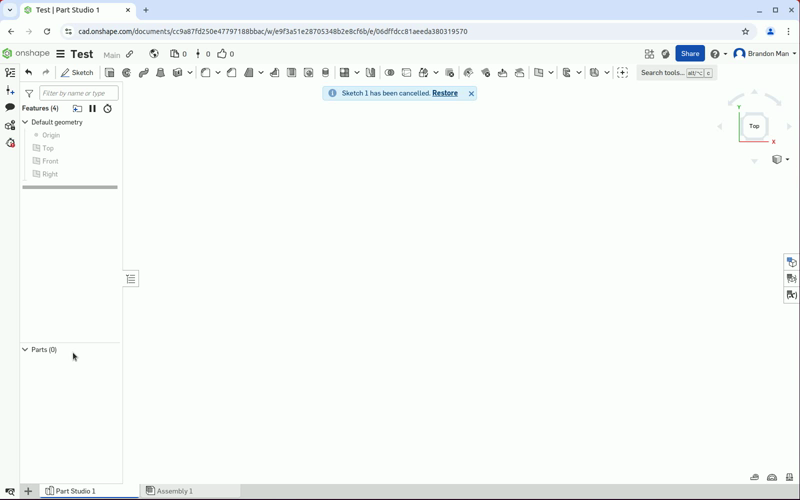
key(space)
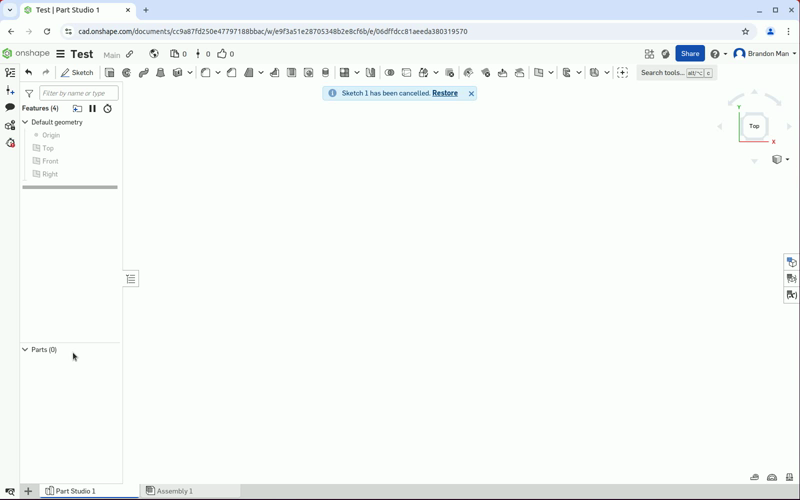
key_down(shift)
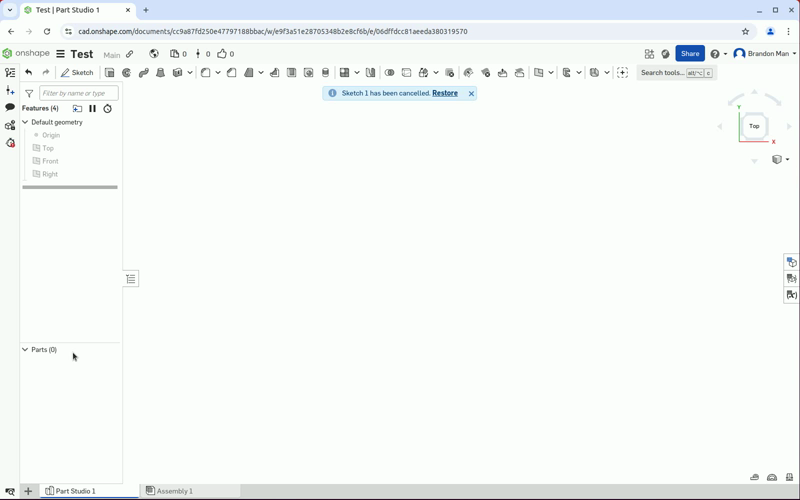
key(up)
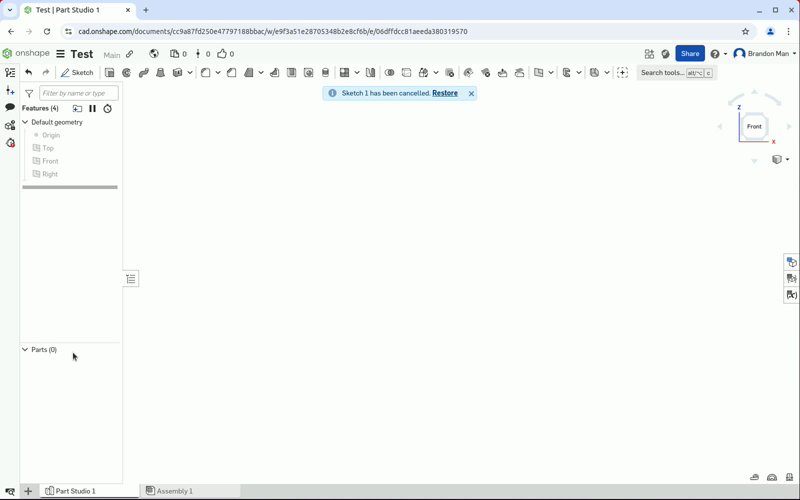
key_up(shift)
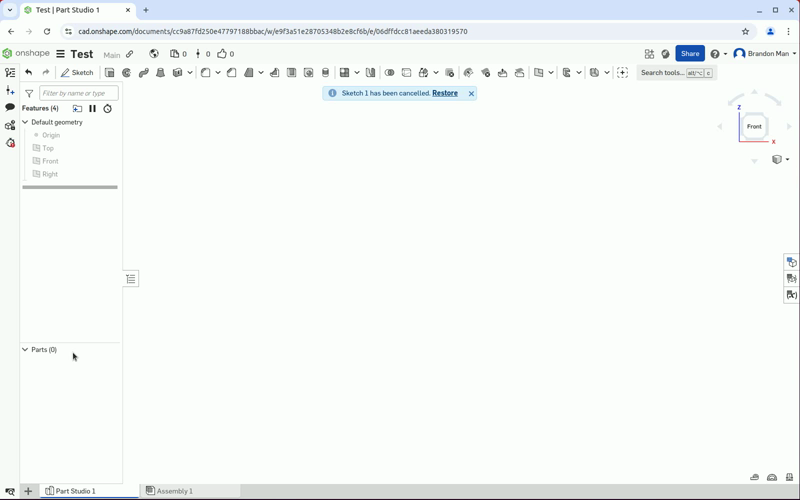
mouse_move(73, 352)
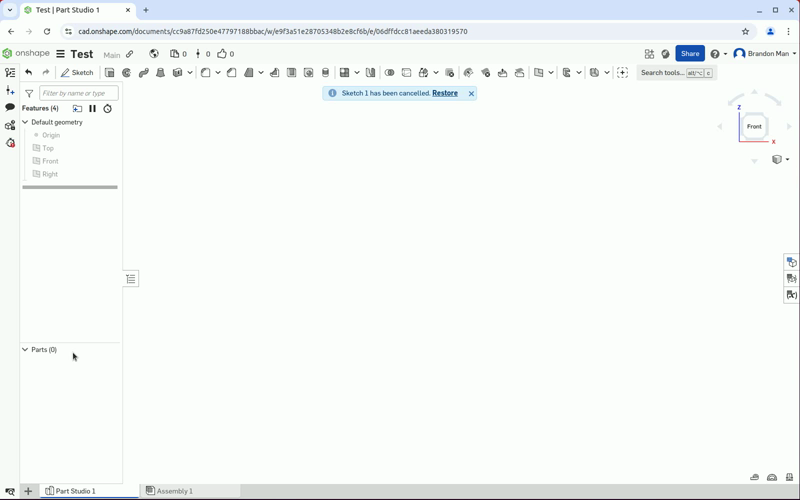
key(shift+y)
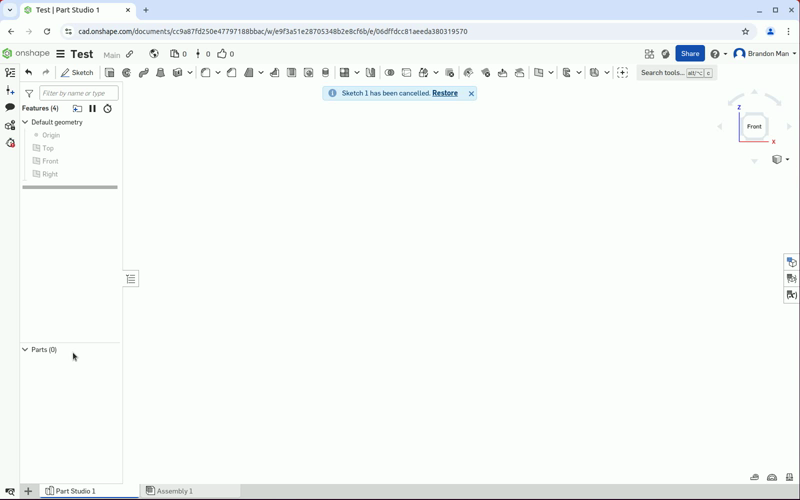
key(shift+s)
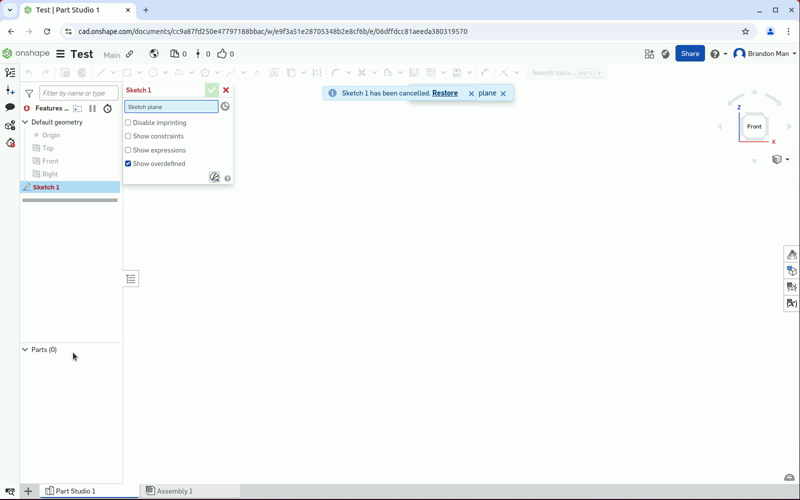
mouse_move(73, 163)
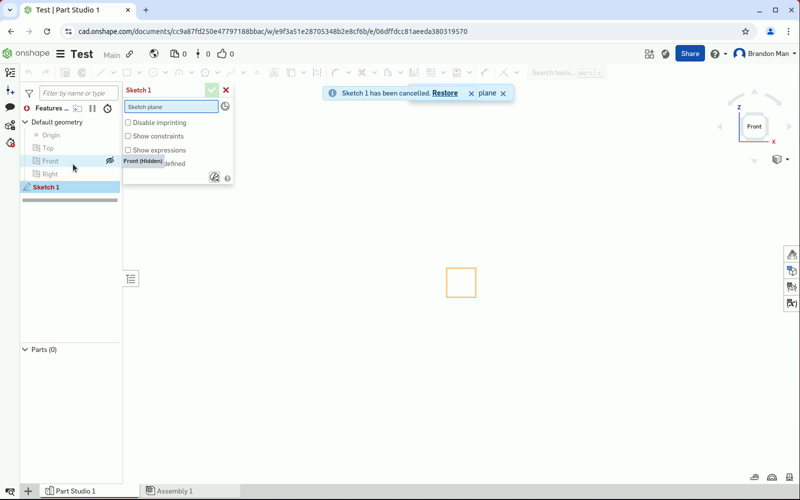
click(73, 163)
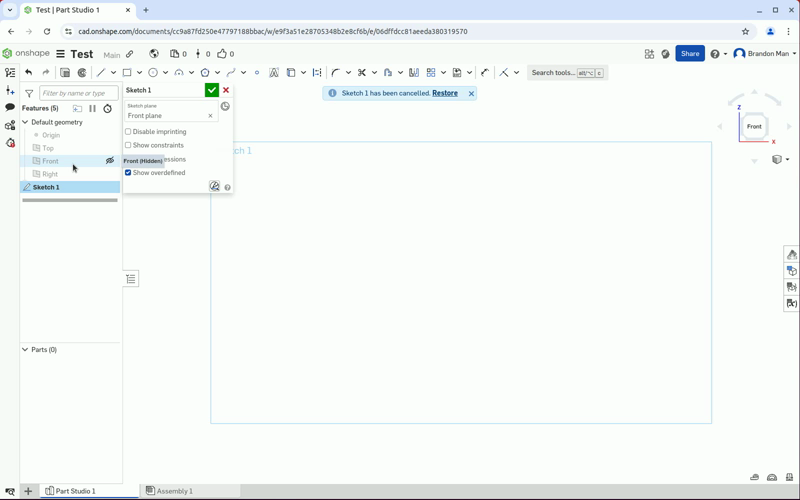
mouse_move(73, 352)
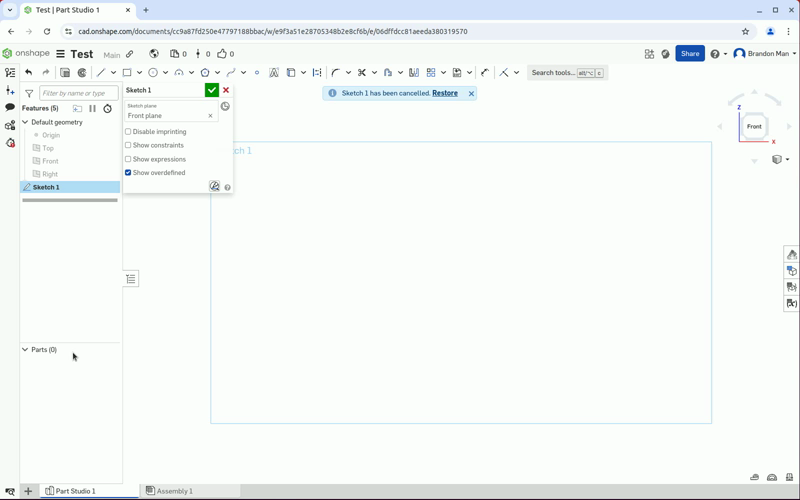
key(y)
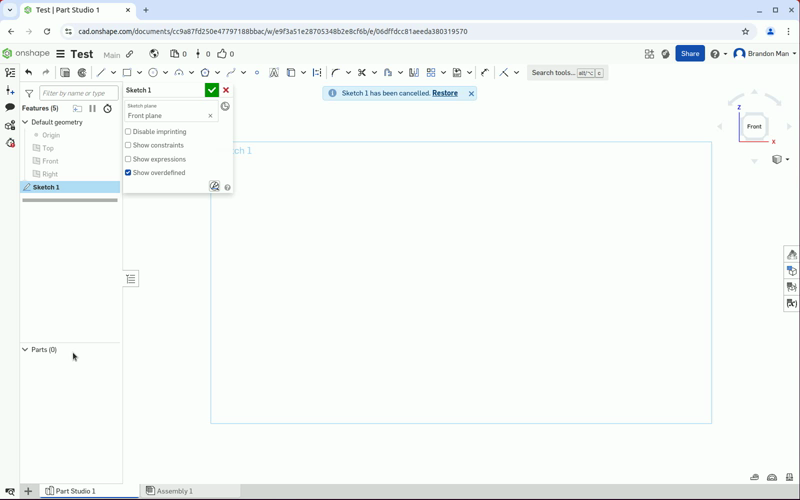
key(c)
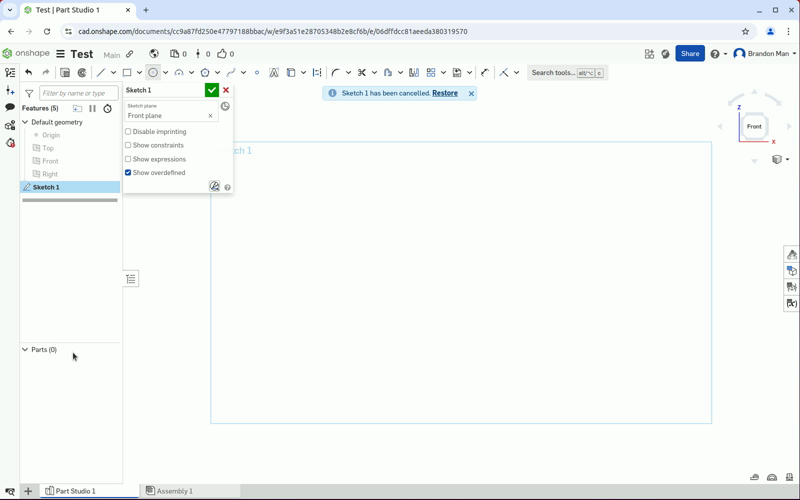
key_down(shift)
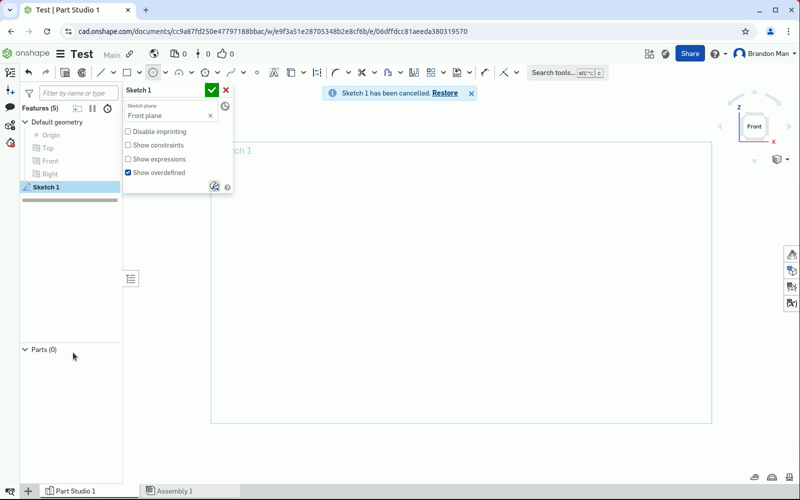
mouse_move(461, 286)
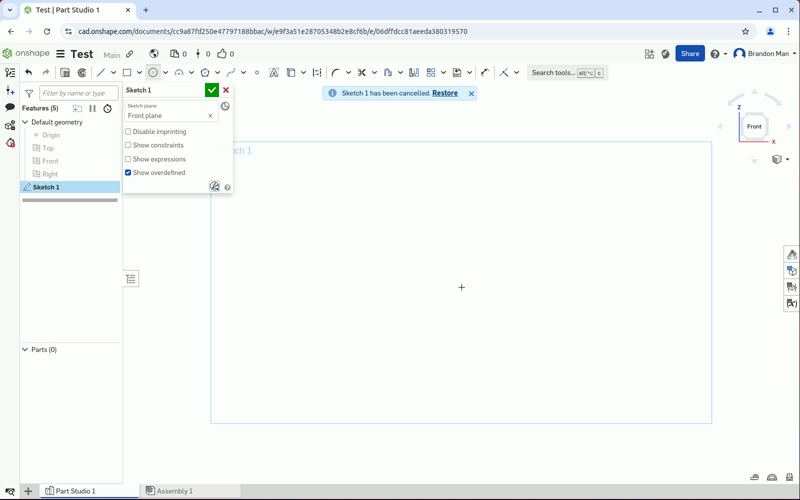
click(461, 286)
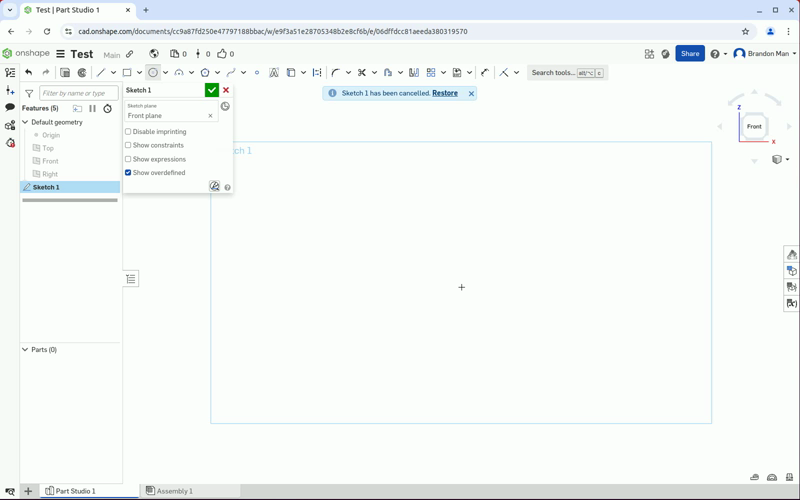
key_up(shift)
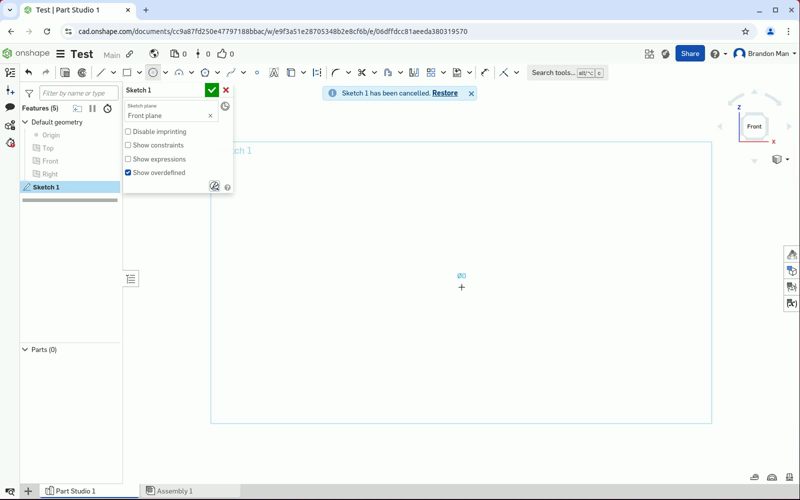
mouse_move(504, 286)
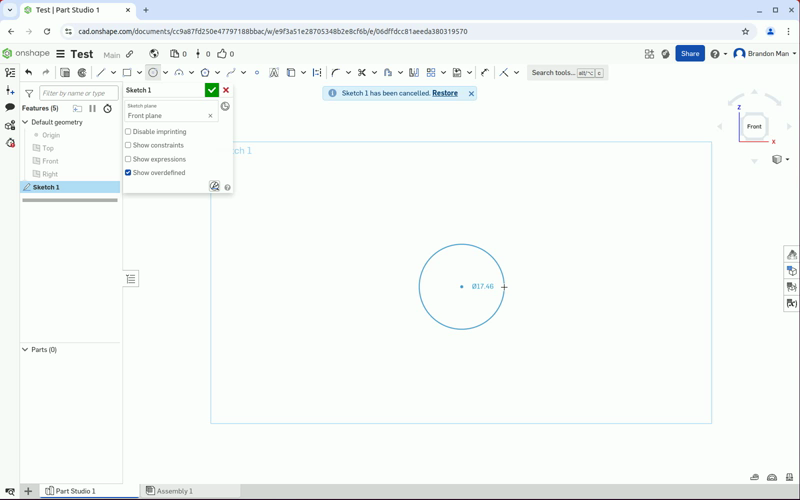
click(504, 286)
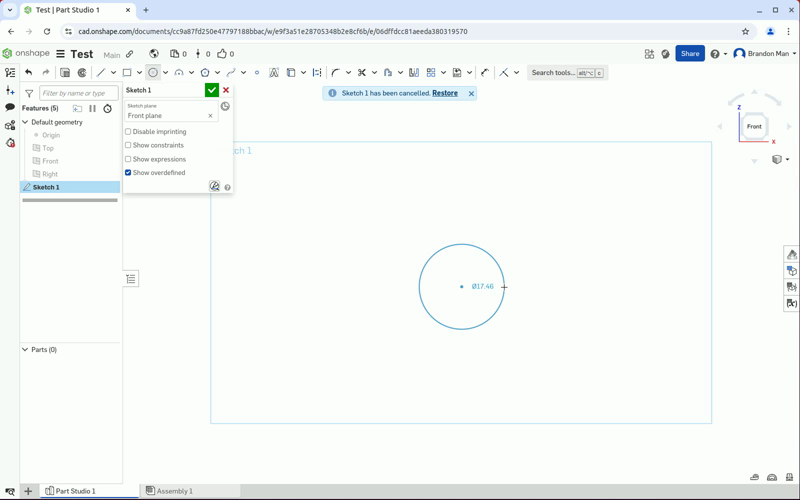
key(esc)
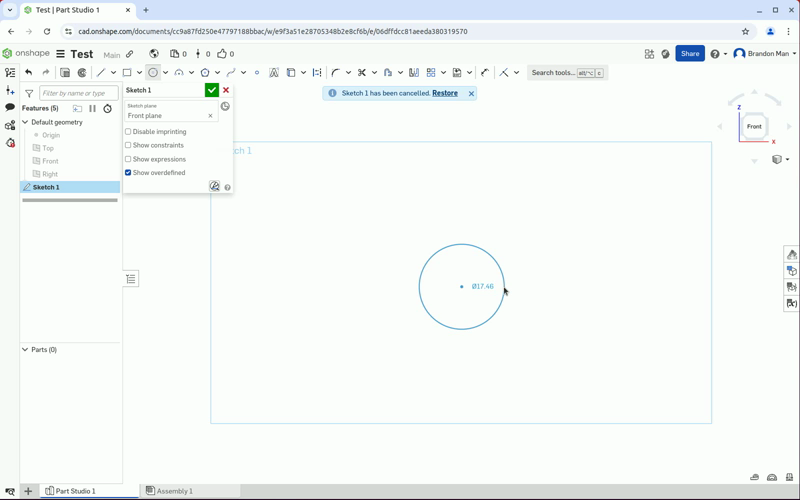
mouse_move(494, 287)
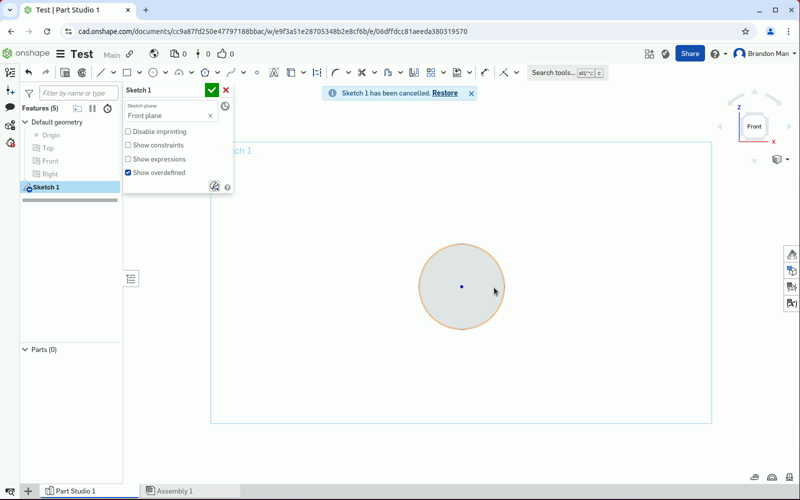
click(494, 287)
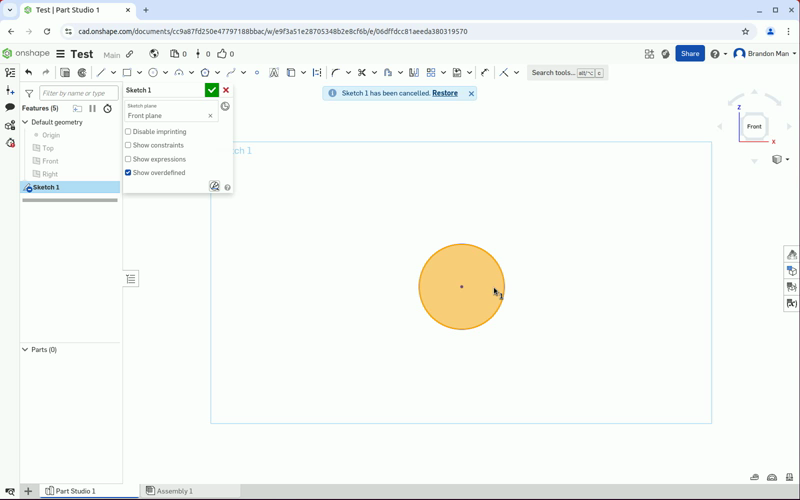
mouse_move(73, 352)
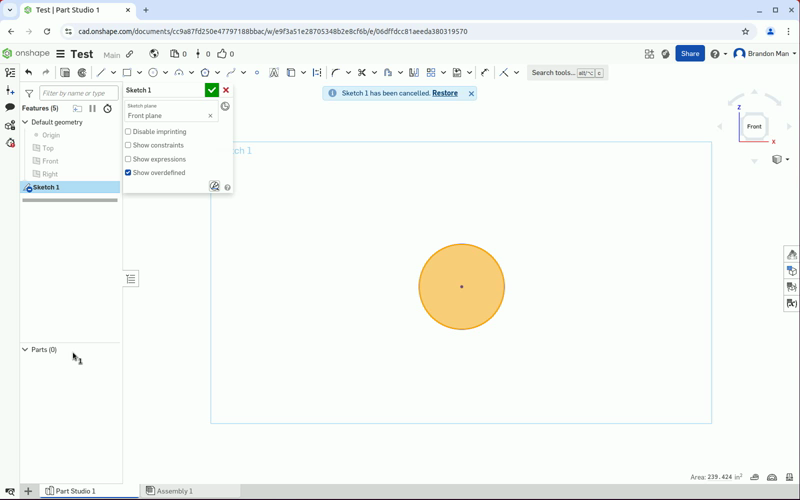
key(shift+y)
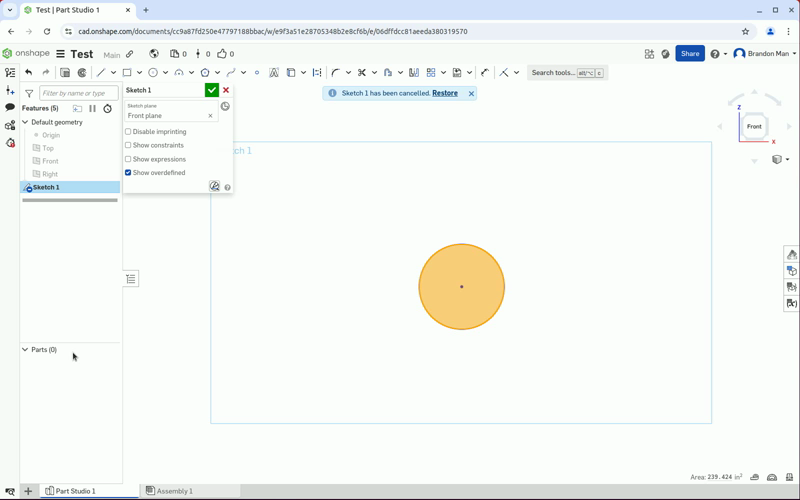
key(shift+e)
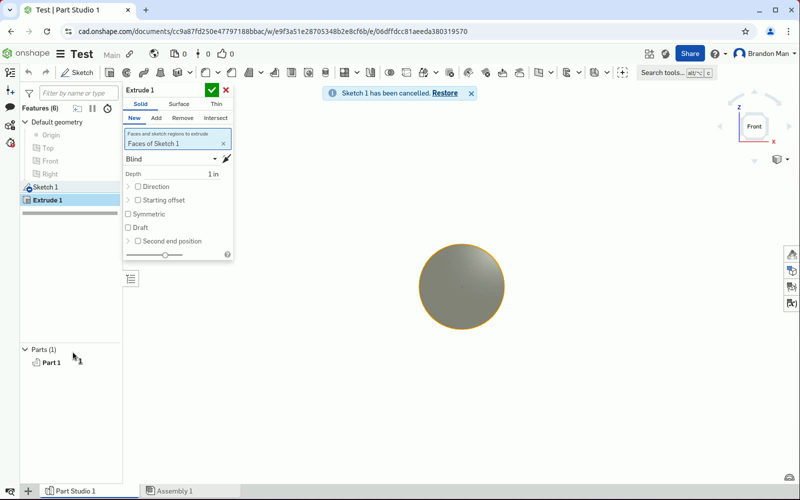
mouse_move(143, 106)
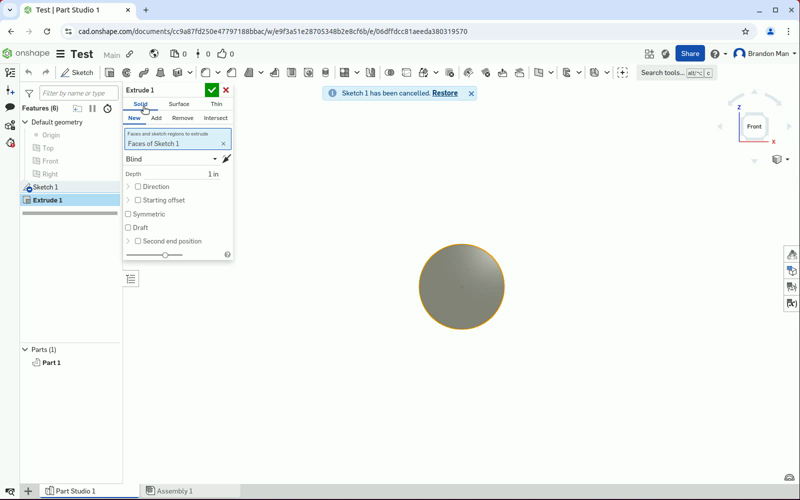
click(143, 106)
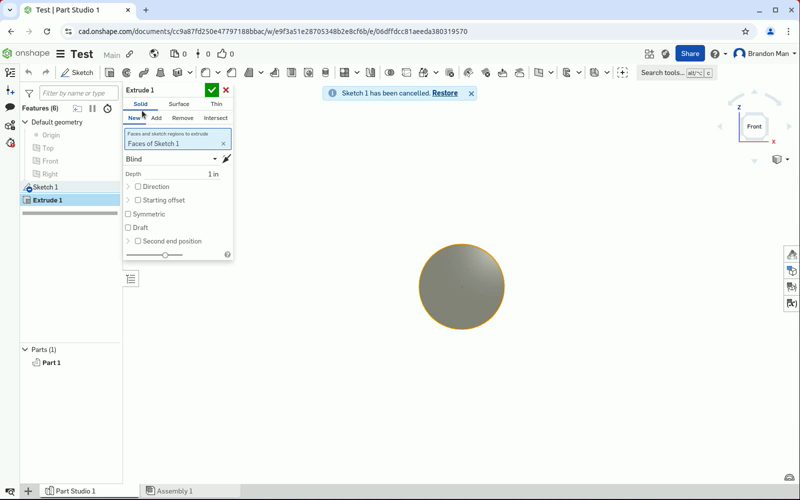
mouse_move(137, 120)
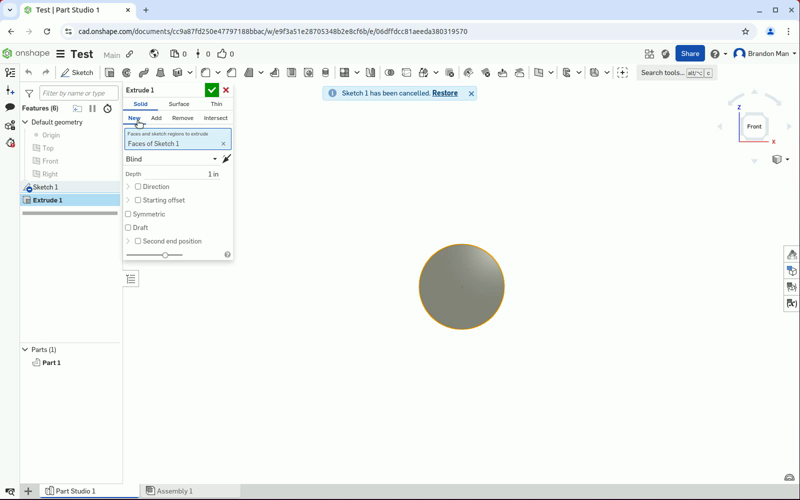
click(137, 120)
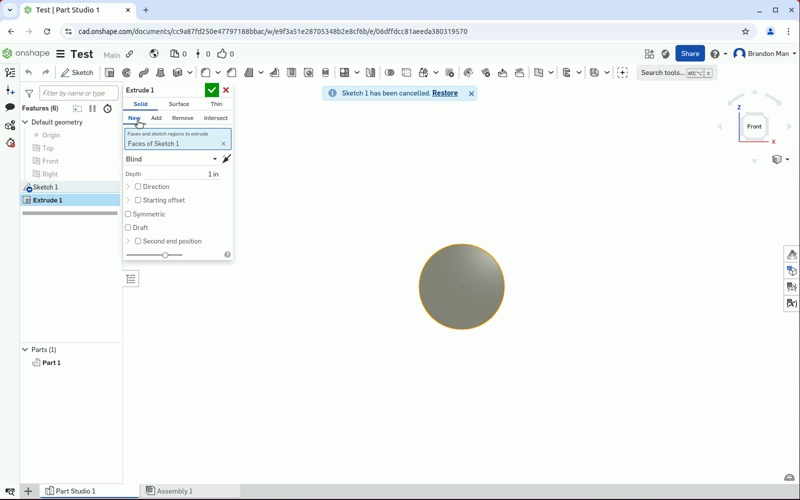
key(tab, 4)
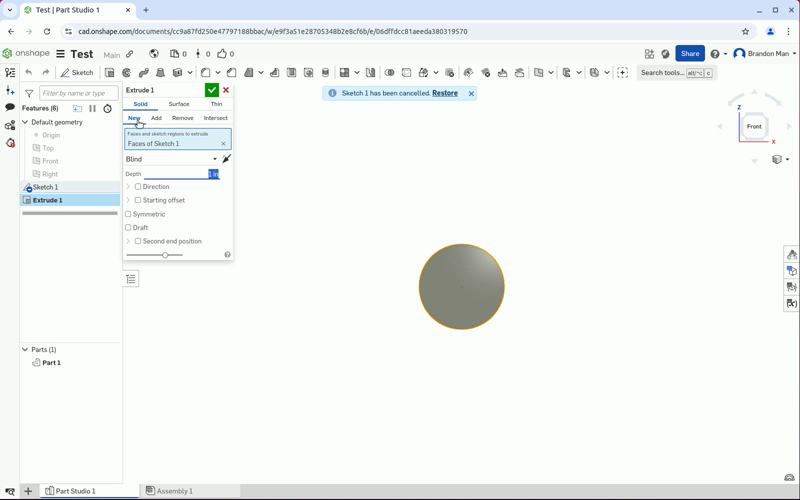
text(23.108)
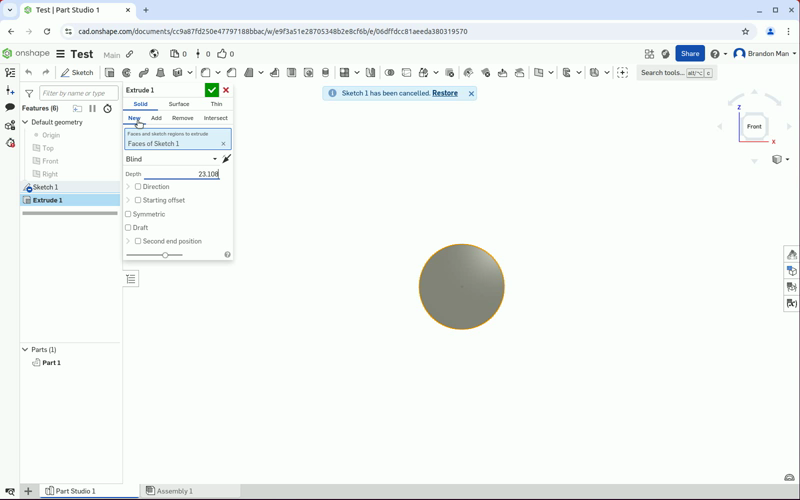
key(enter)
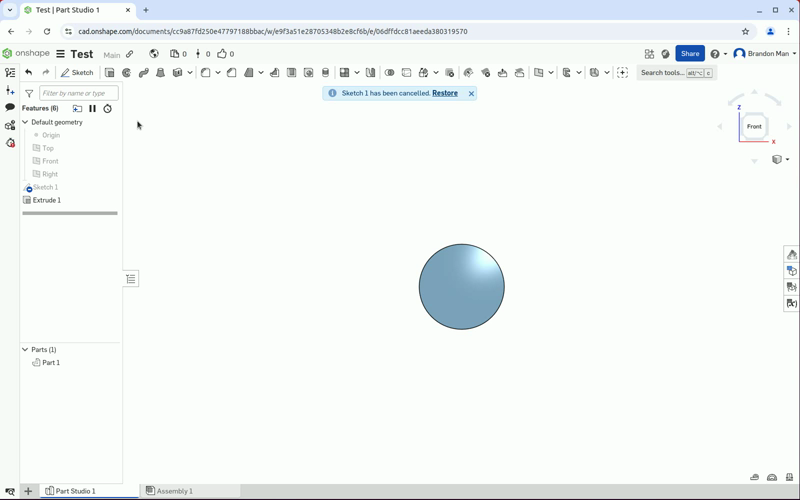
key(shift+h)
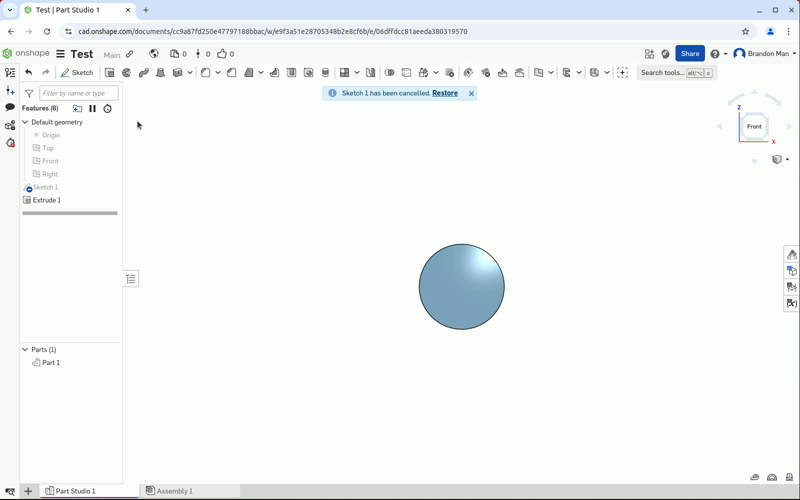
key(shift+h)
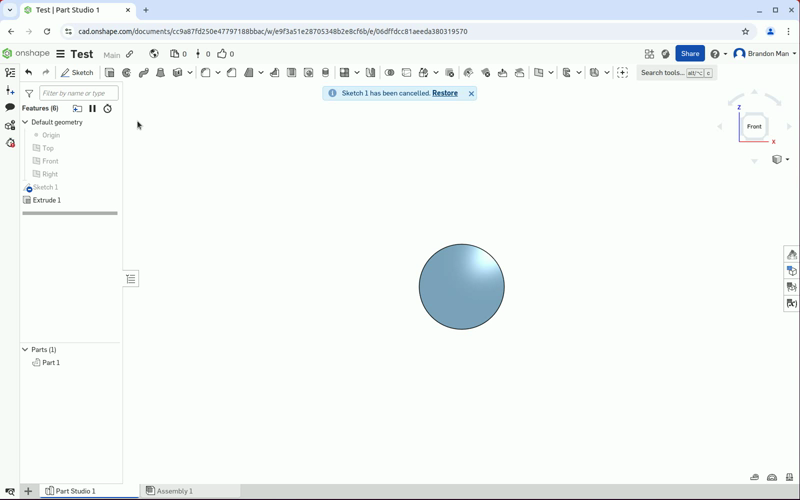
mouse_move(73, 189)
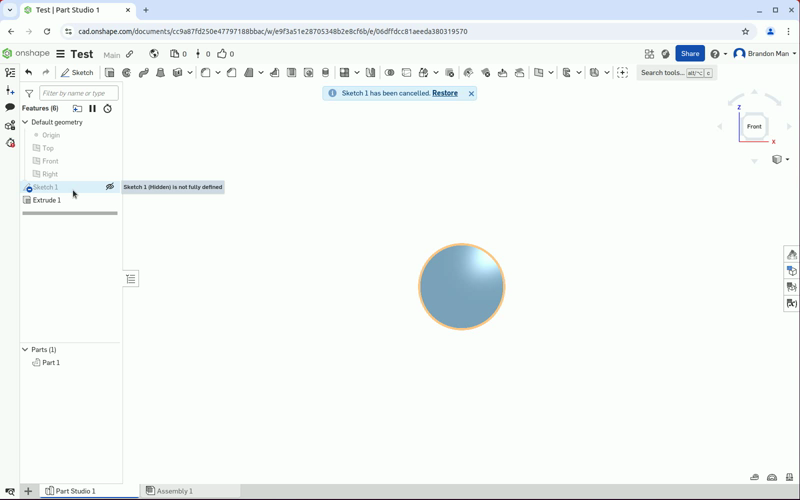
click(73, 189)
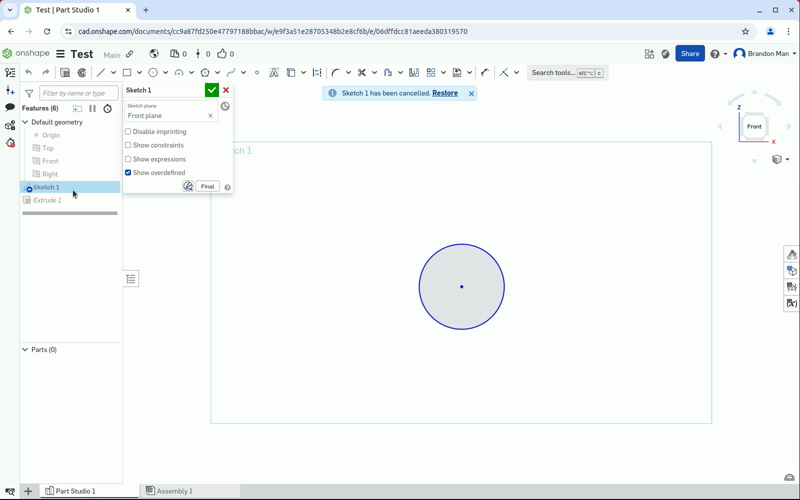
mouse_move(229, 92)
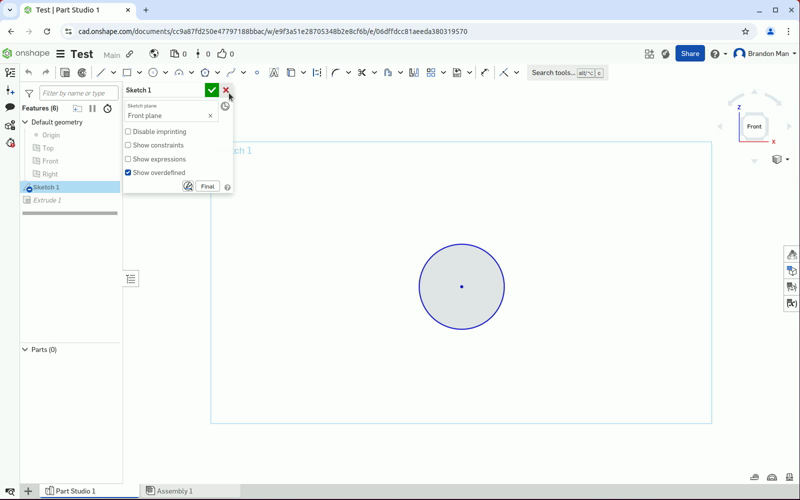
click(229, 92)
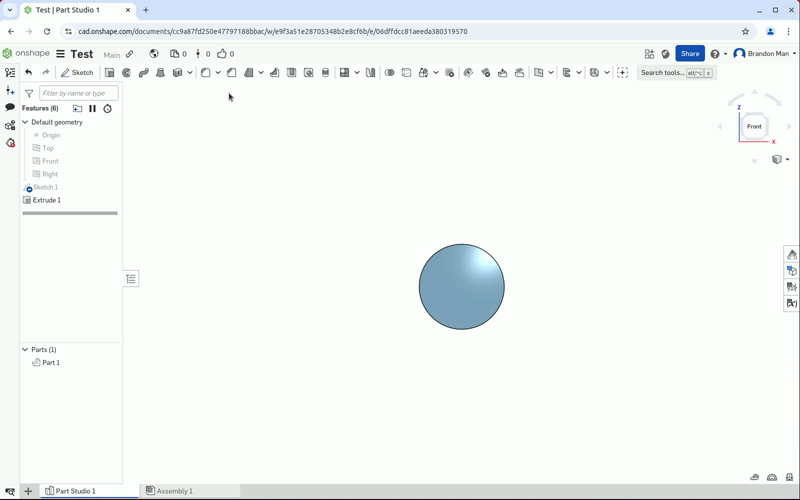
mouse_move(541, 75)
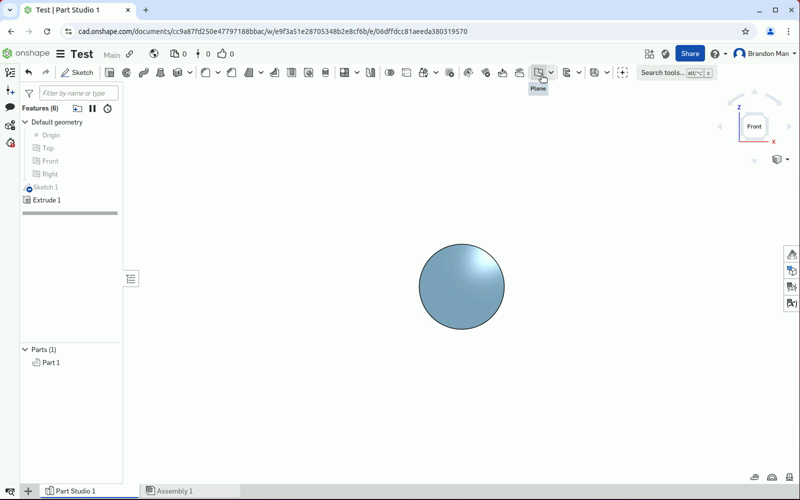
click(541, 75)
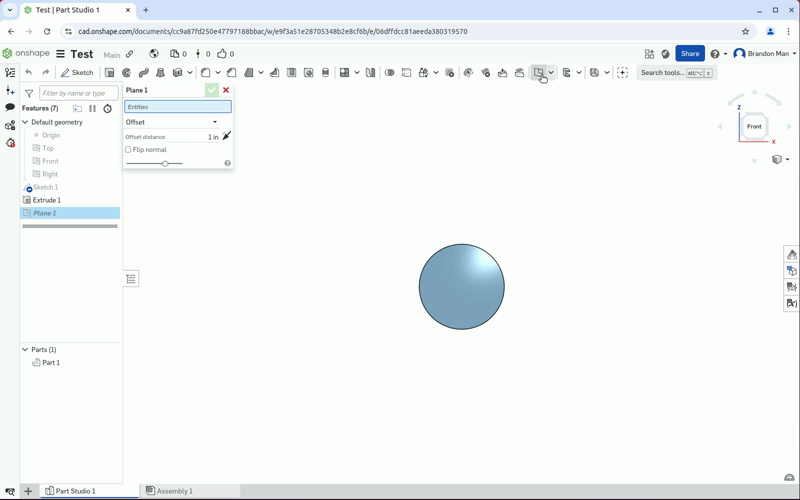
mouse_move(73, 163)
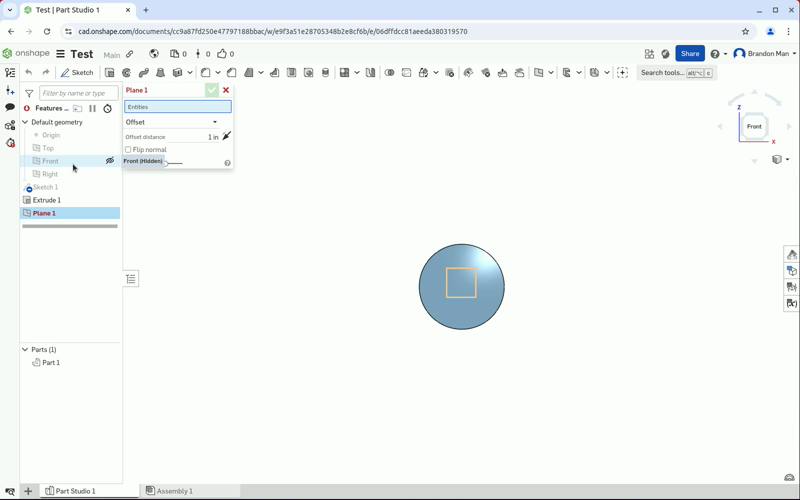
click(73, 163)
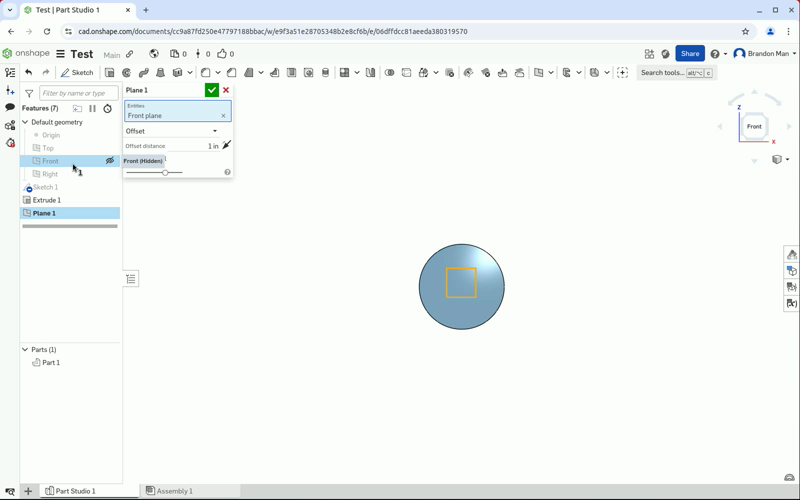
key(tab, 2)
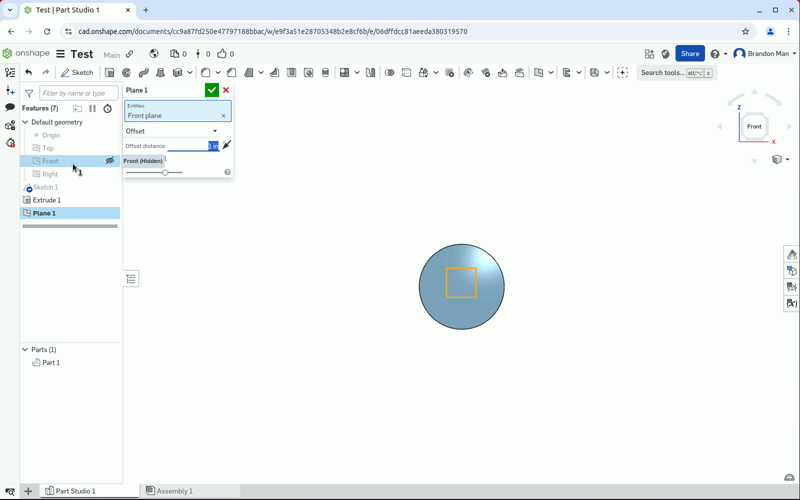
text(23.108)
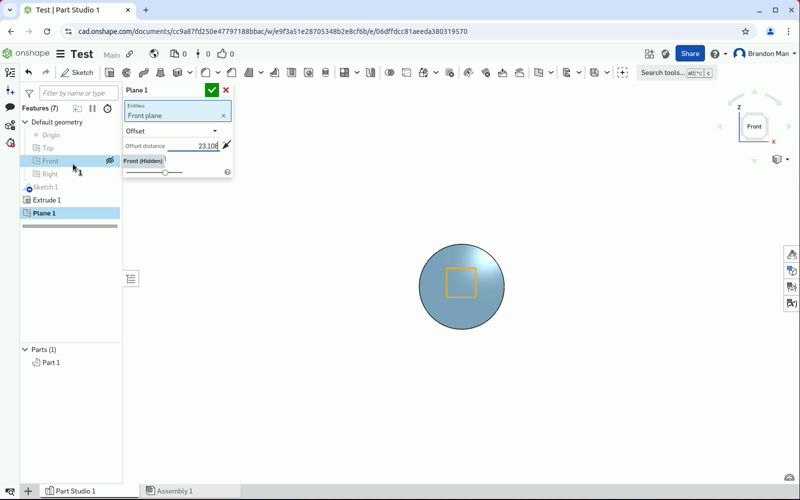
key(enter, 2)
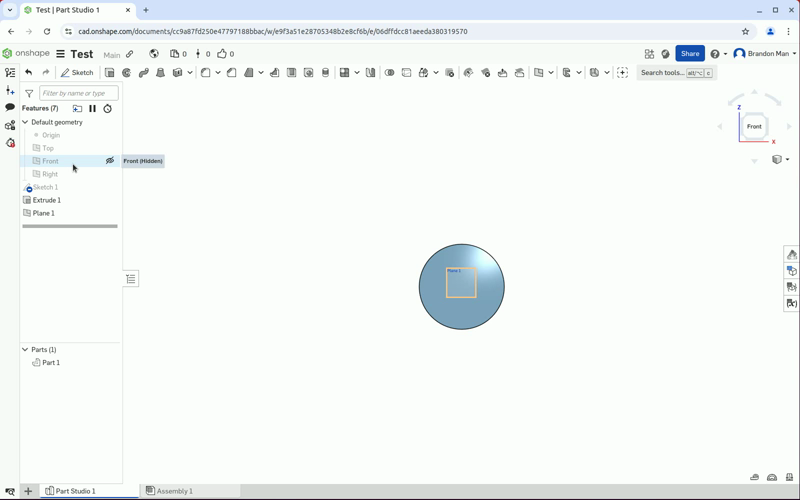
key(shift+s)
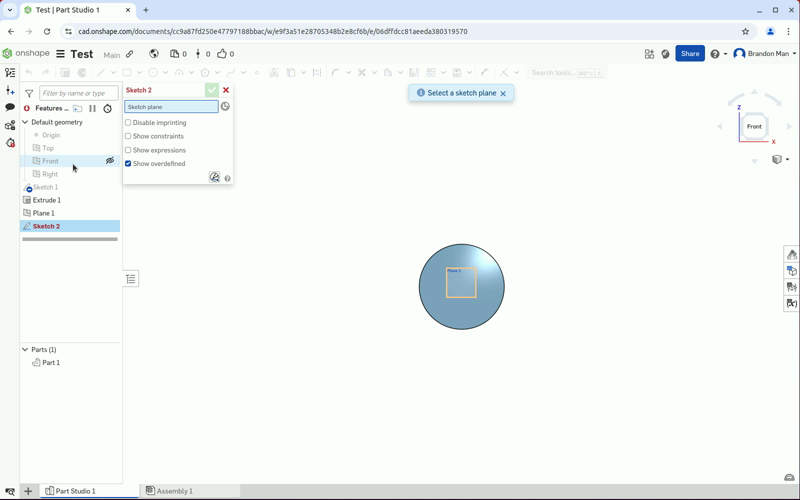
mouse_move(73, 215)
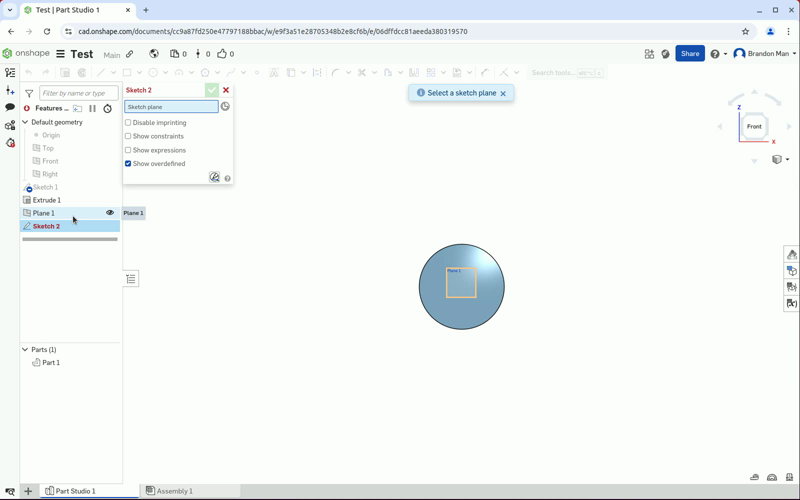
click(73, 215)
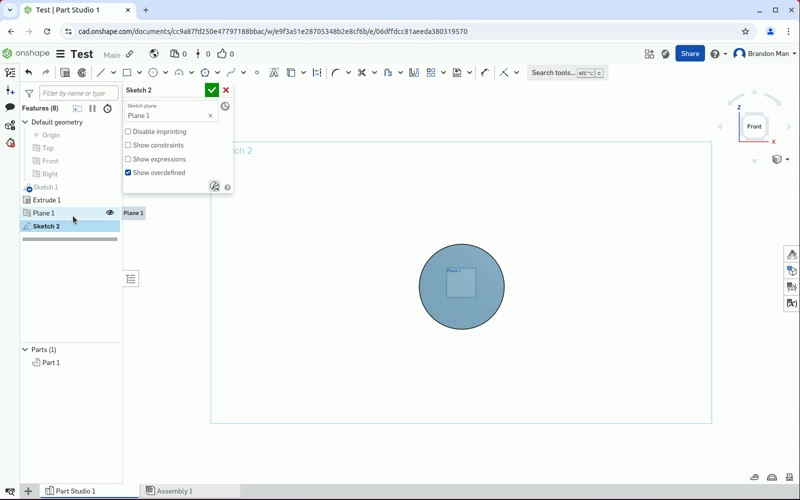
mouse_move(73, 352)
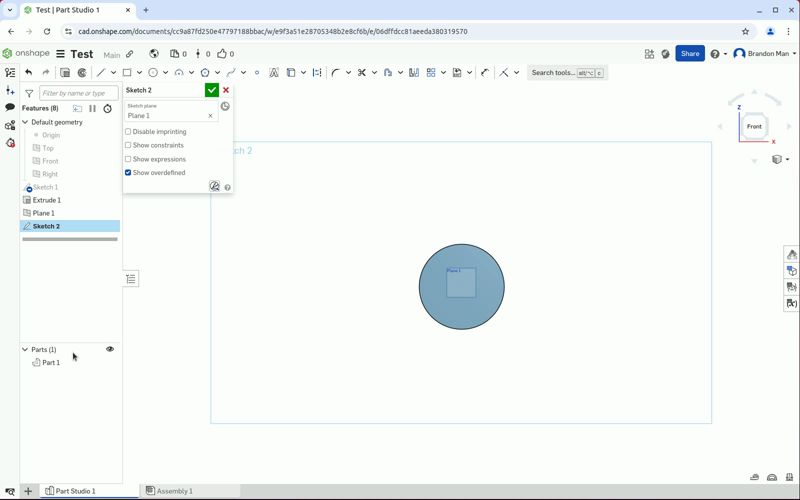
key(y)
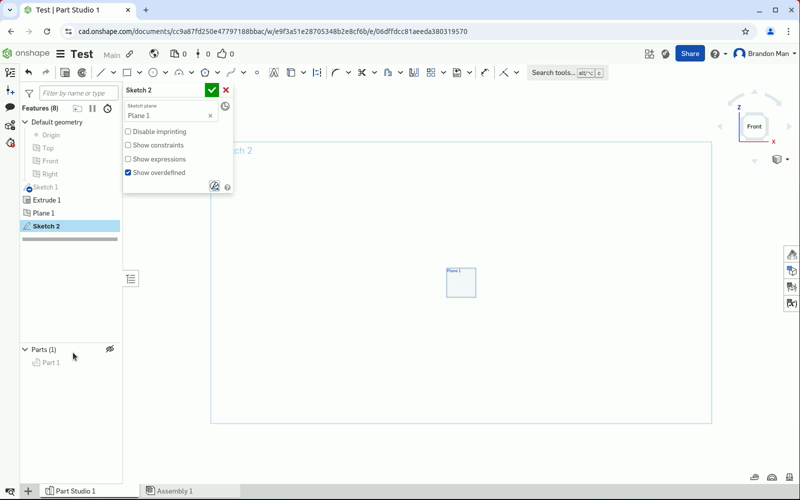
key(c)
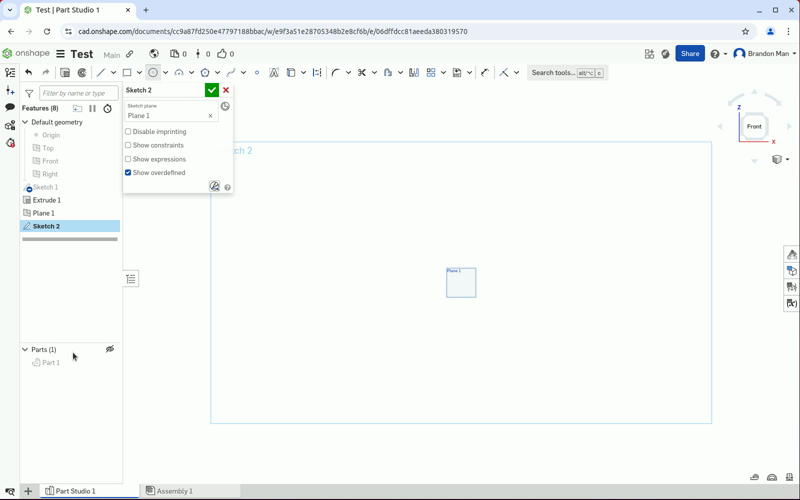
key_down(shift)
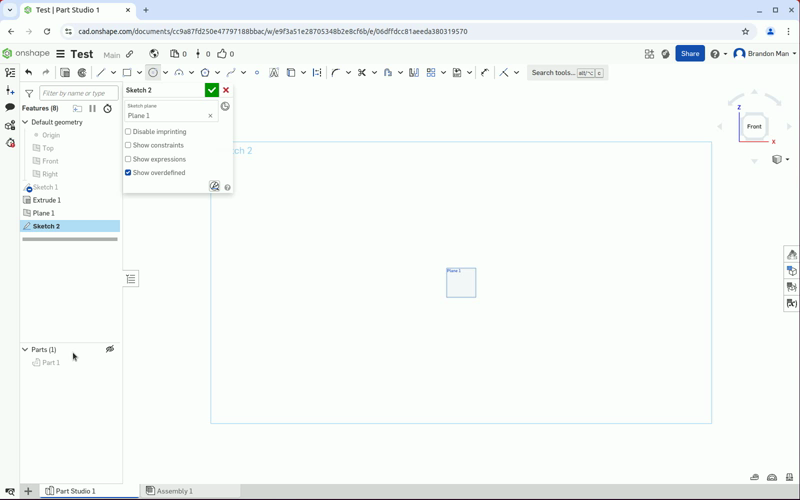
mouse_move(465, 292)
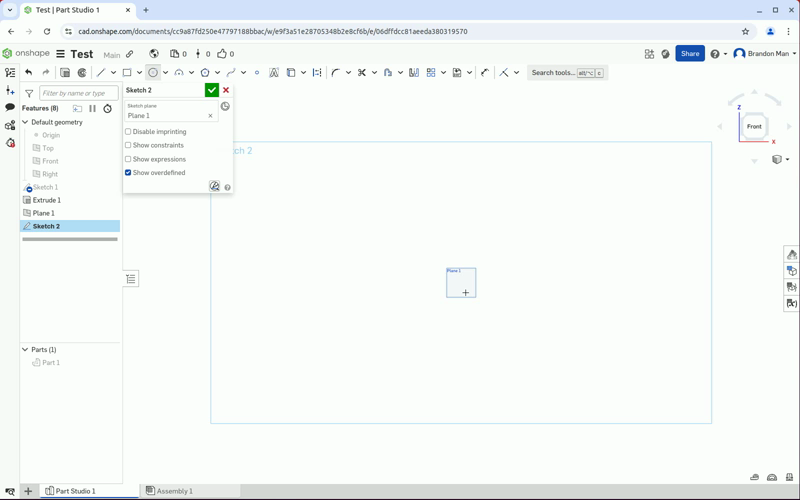
click(465, 292)
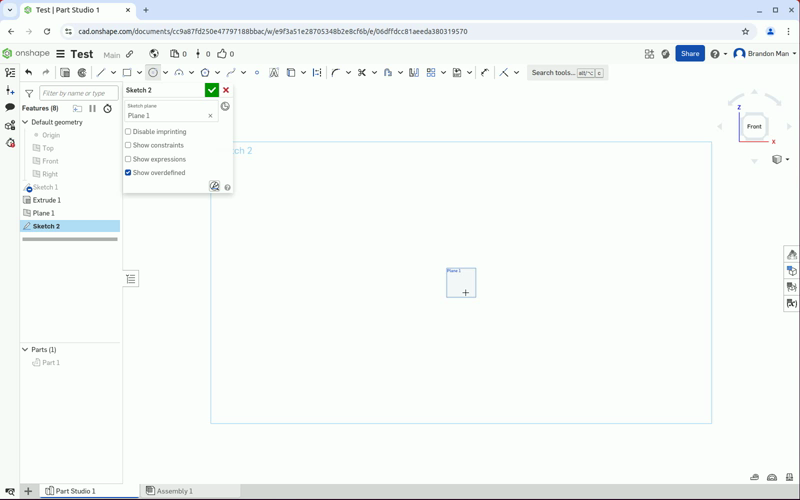
key_up(shift)
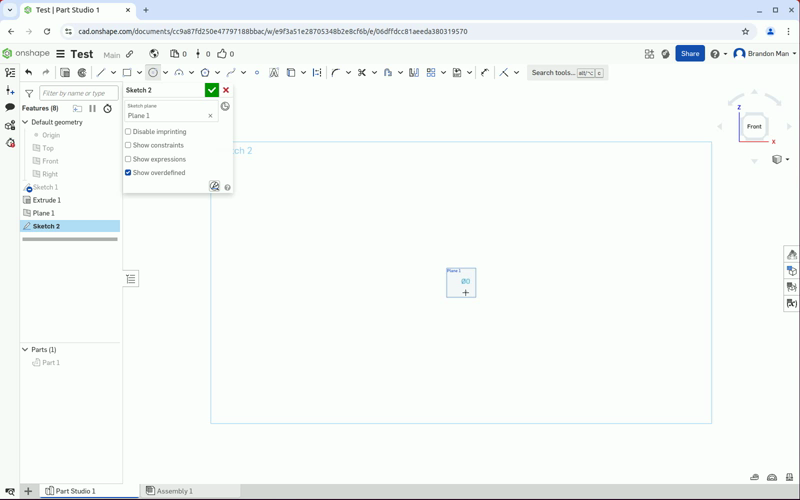
mouse_move(483, 292)
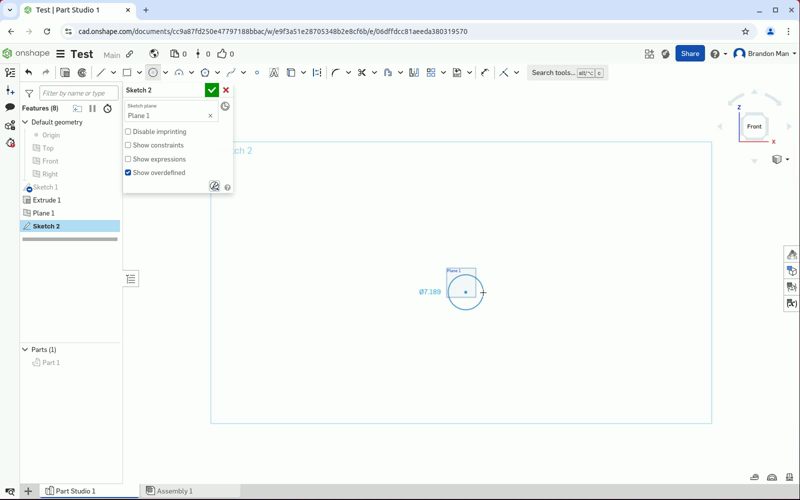
click(483, 292)
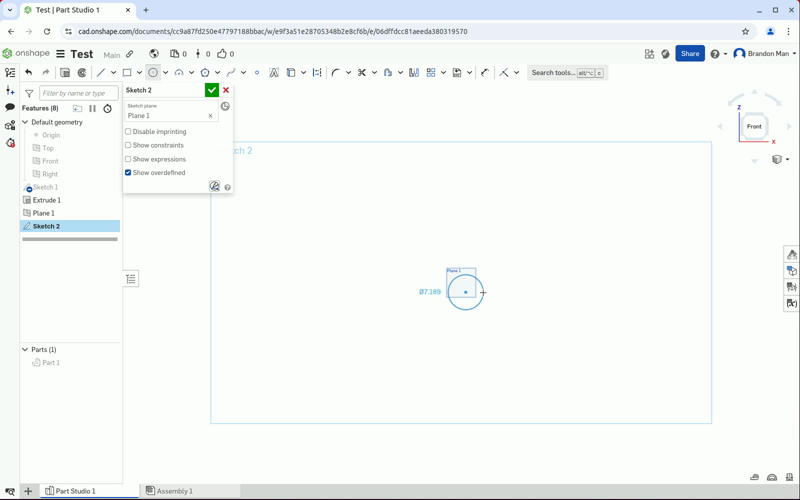
key(esc)
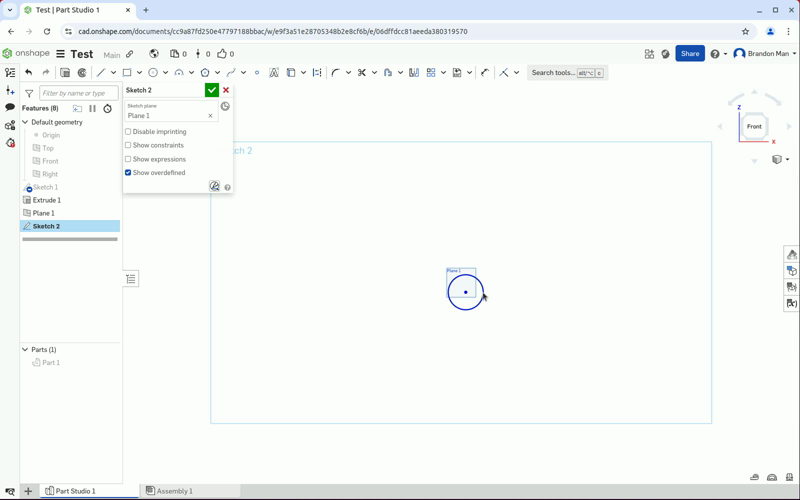
mouse_move(465, 286)
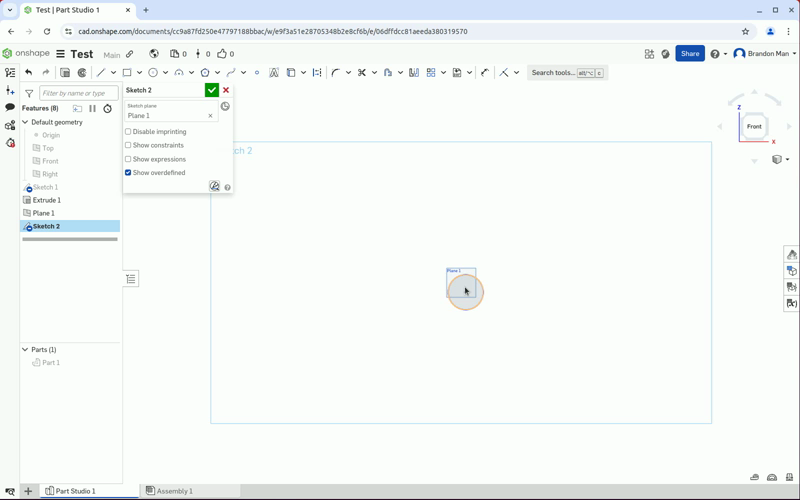
scroll(6)
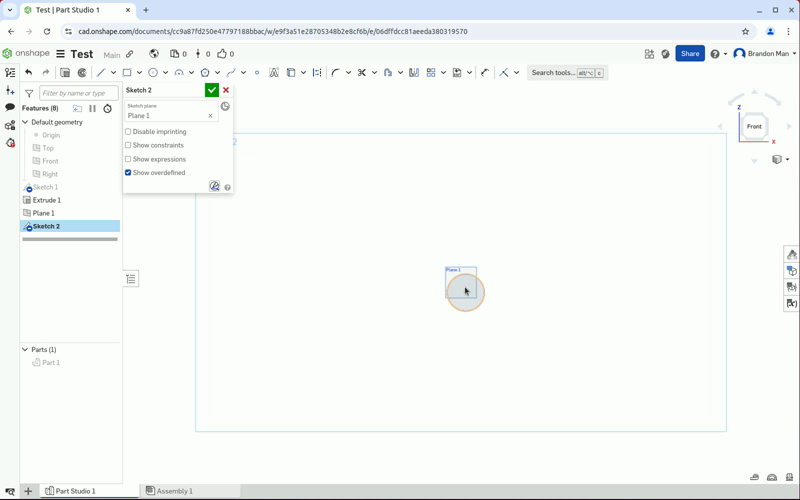
scroll(6)
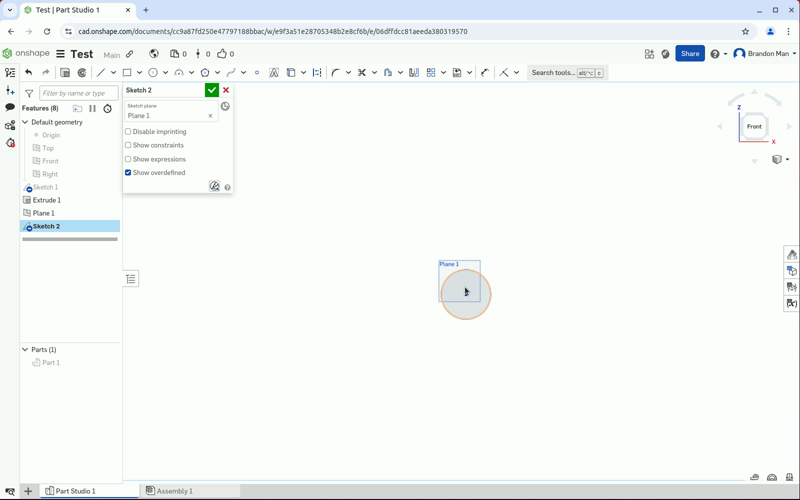
scroll(6)
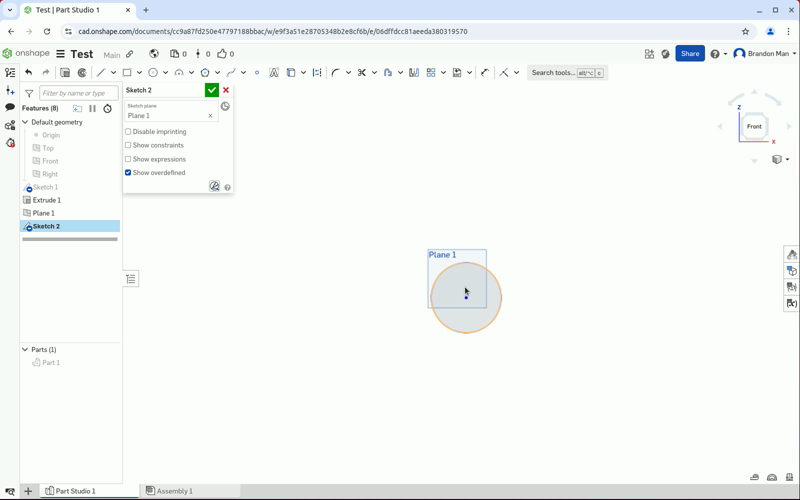
scroll(6)
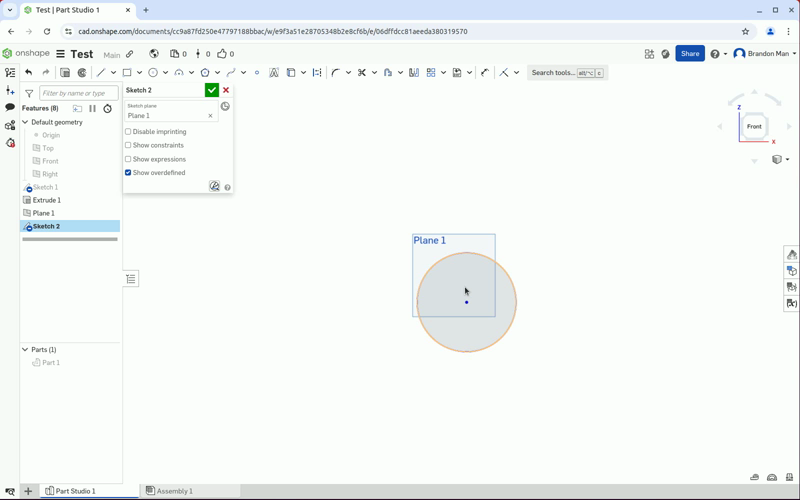
scroll(6)
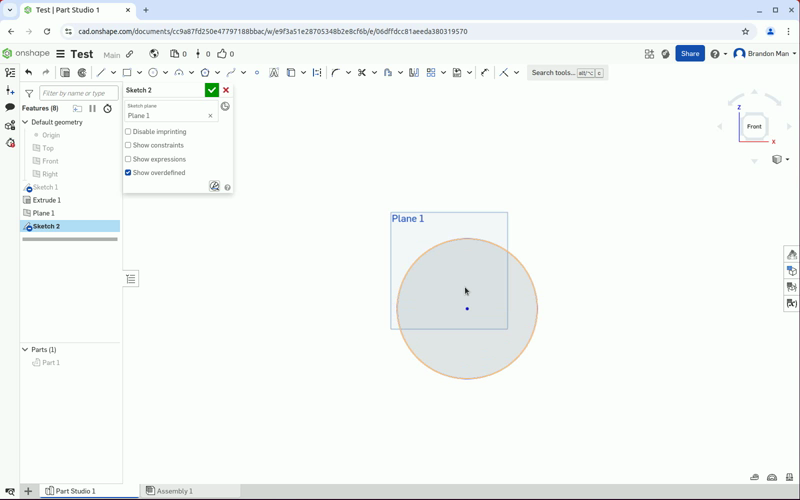
scroll(6)
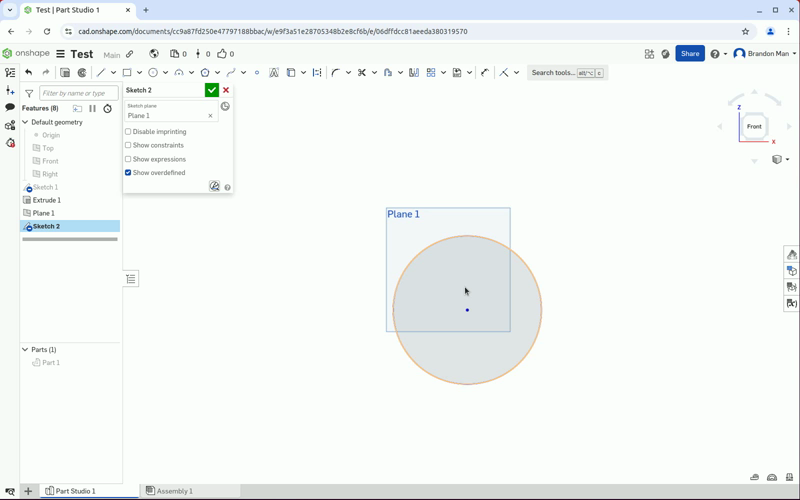
scroll(6)
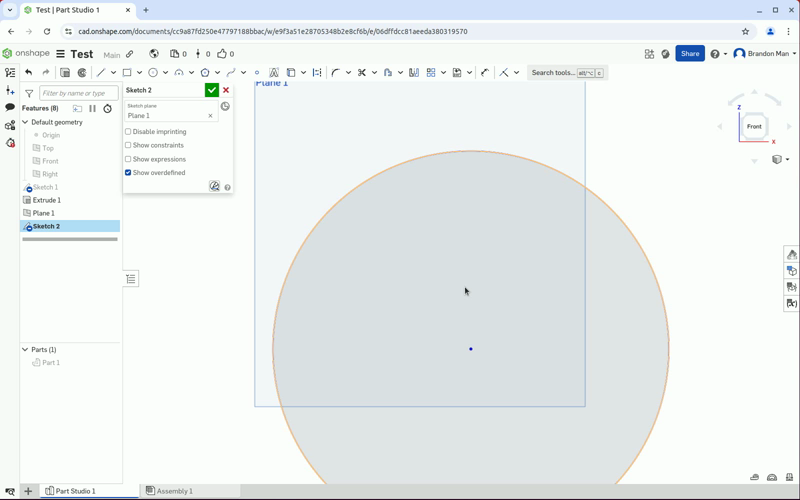
click(465, 286)
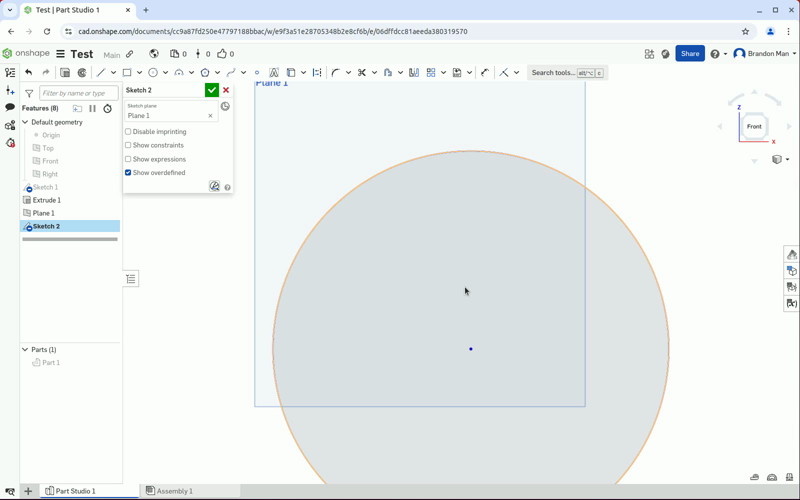
scroll(-6)
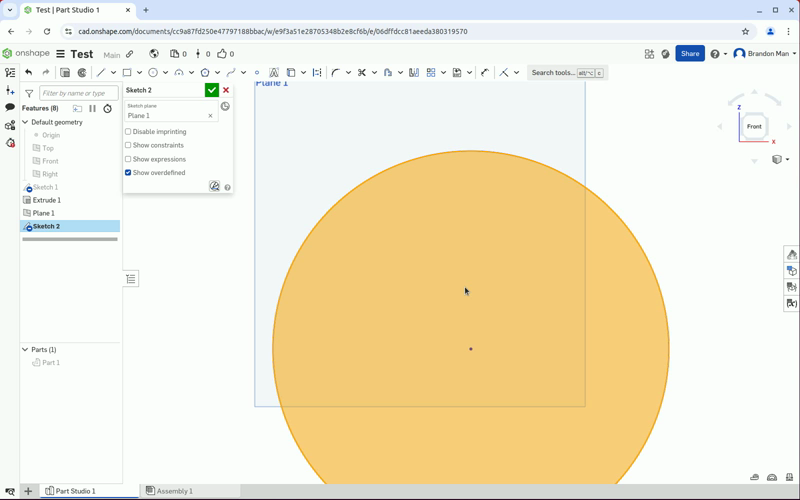
scroll(-6)
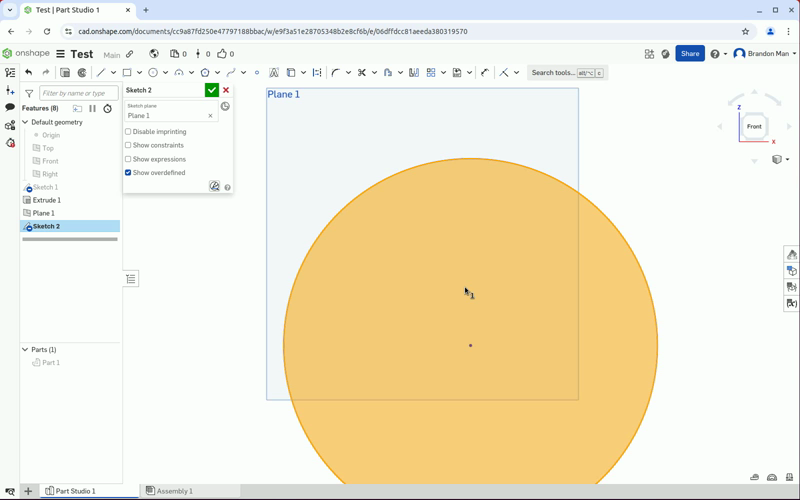
scroll(-6)
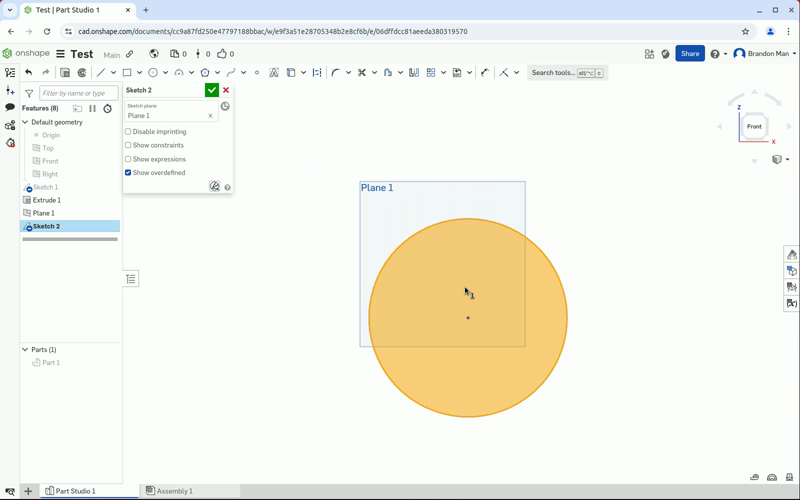
scroll(-6)
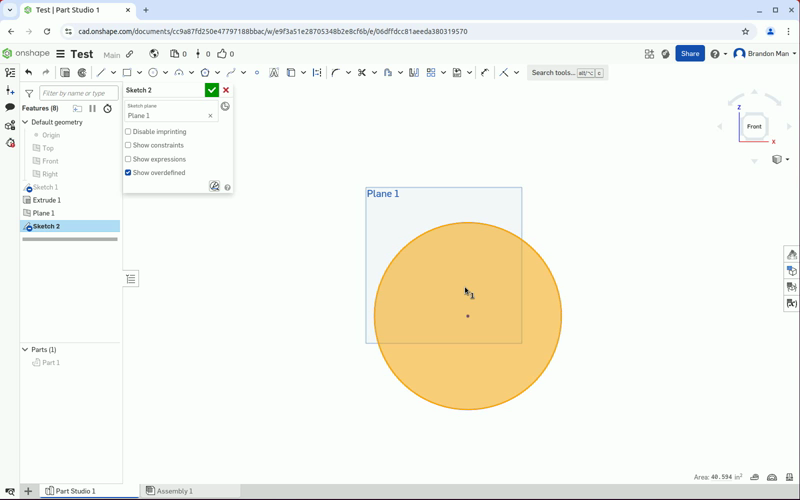
scroll(-6)
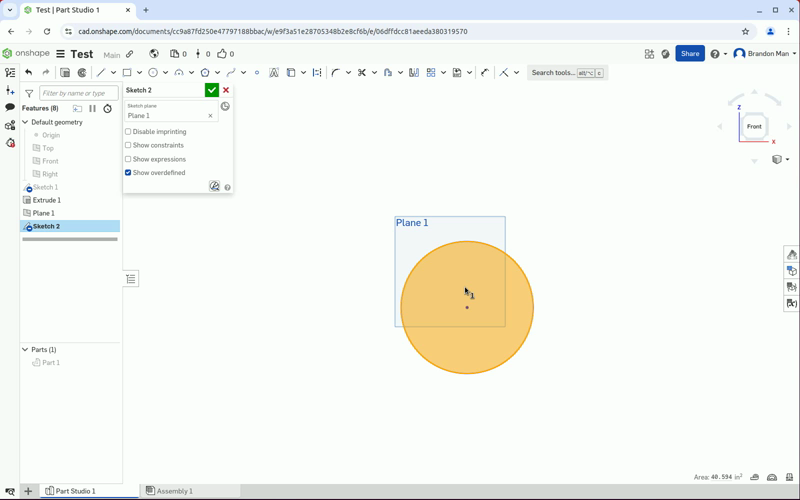
scroll(-6)
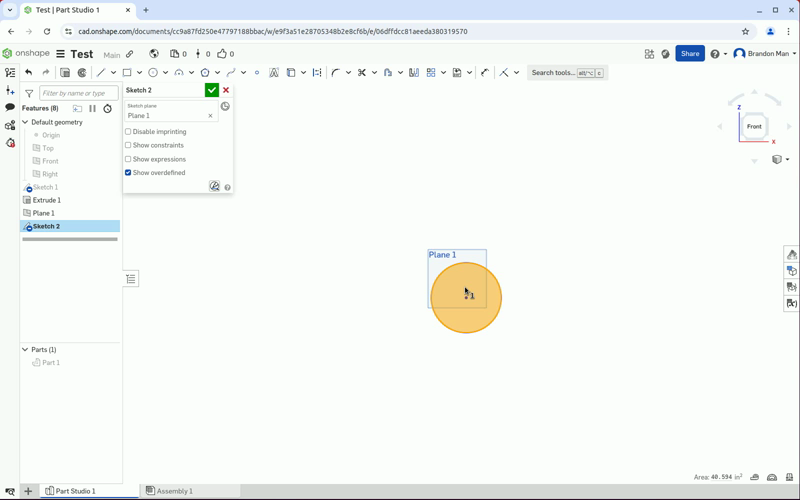
scroll(-6)
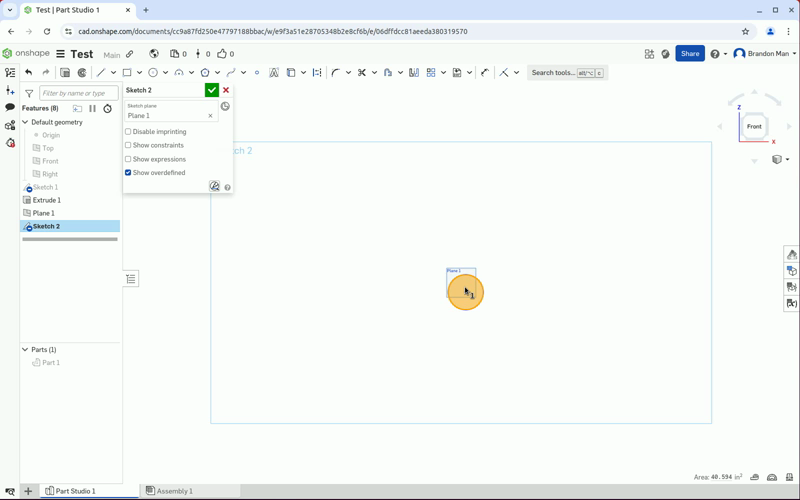
mouse_move(73, 352)
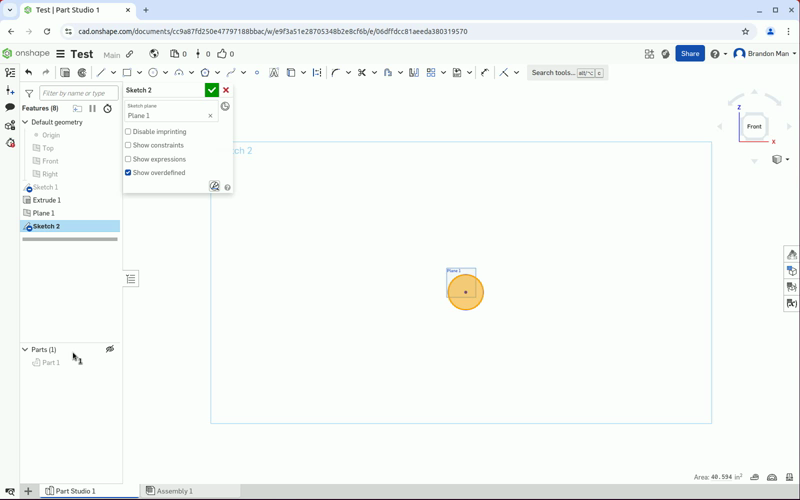
key(shift+y)
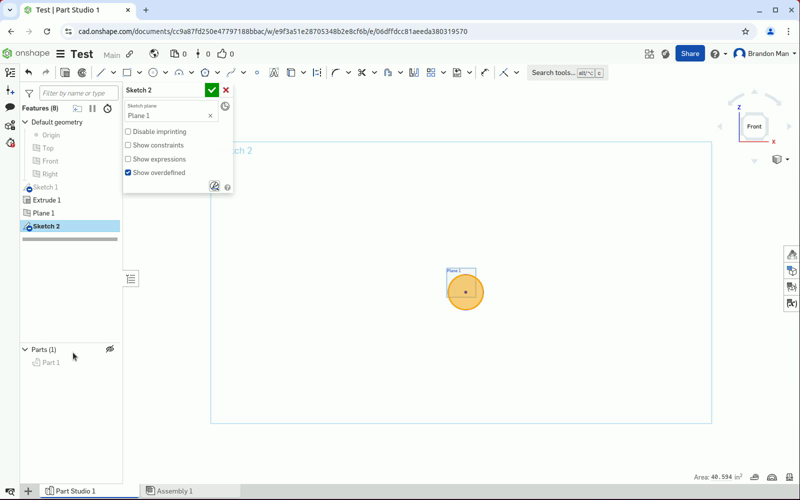
key(shift+e)
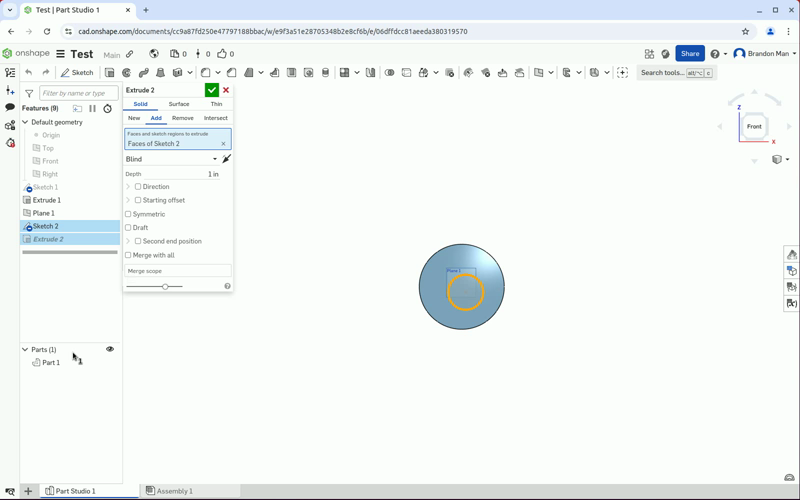
mouse_move(143, 106)
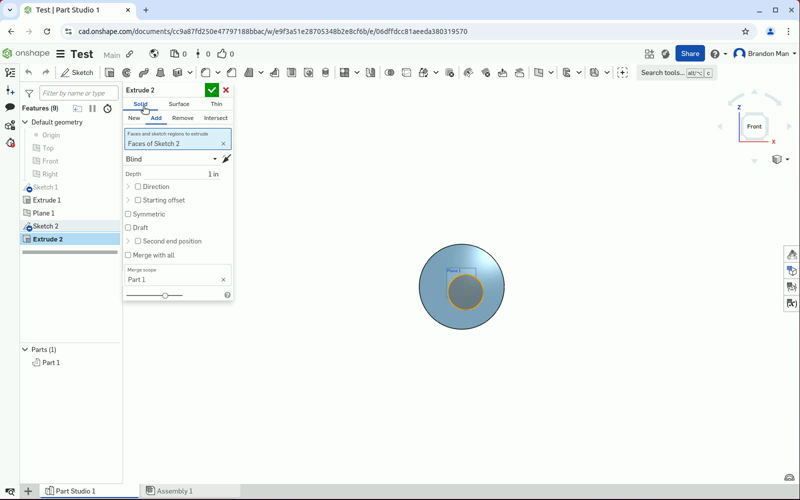
click(143, 106)
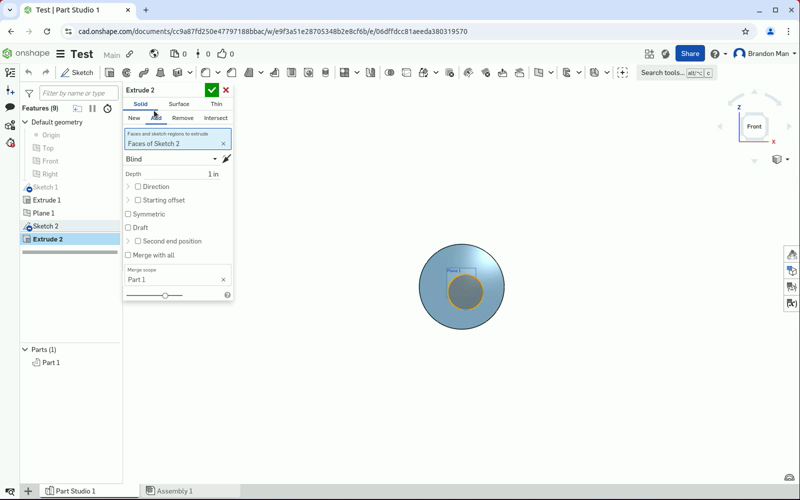
mouse_move(186, 120)
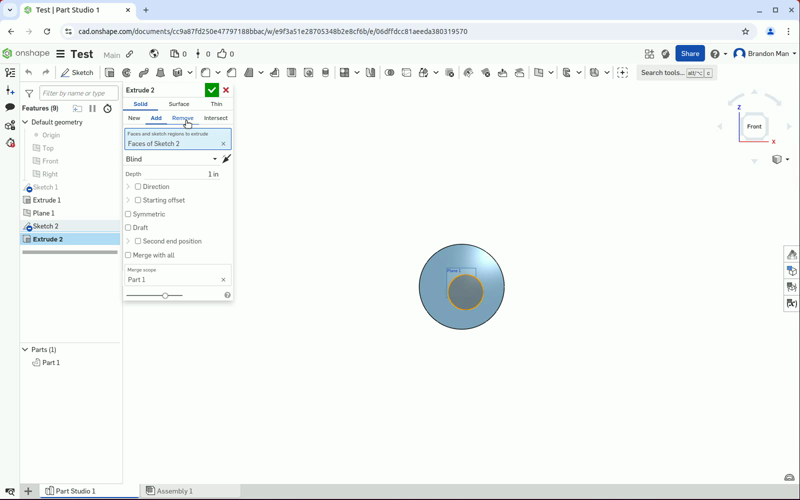
click(186, 120)
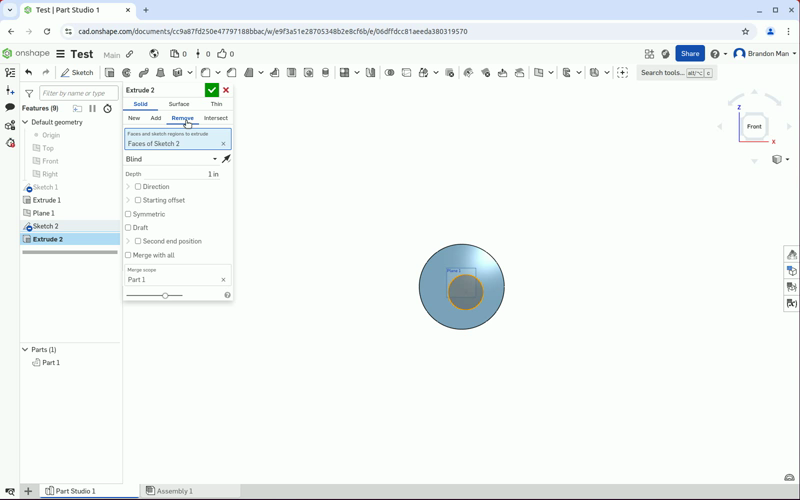
key(tab, 4)
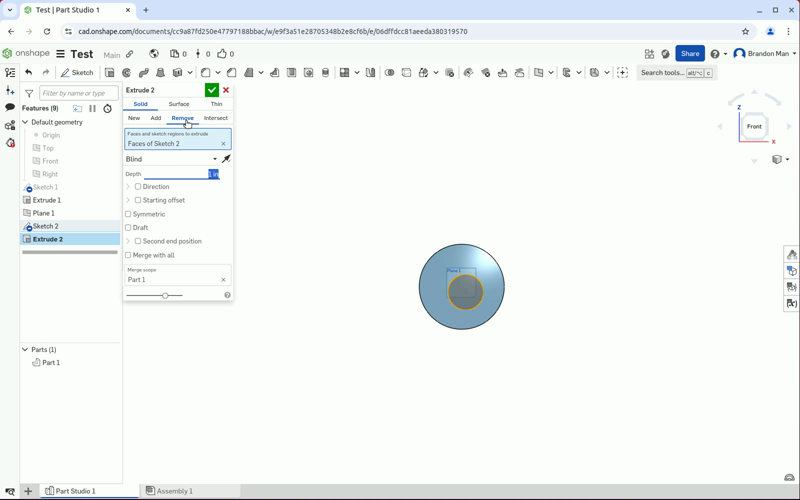
text(30.811)
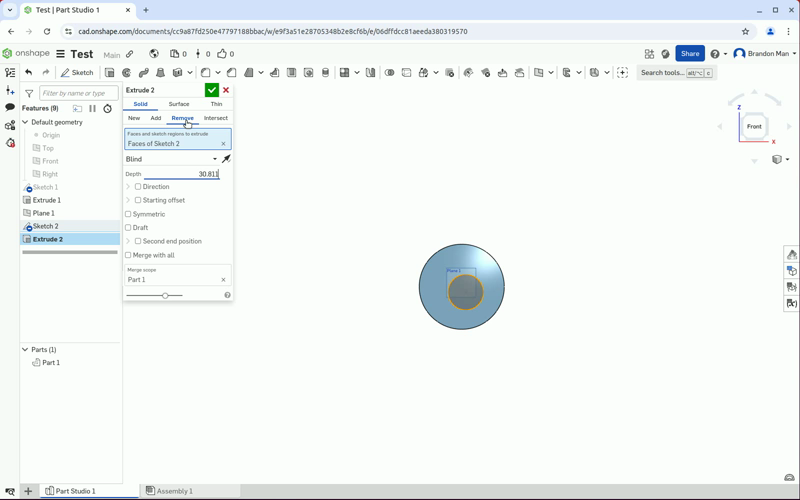
key(tab, 6)
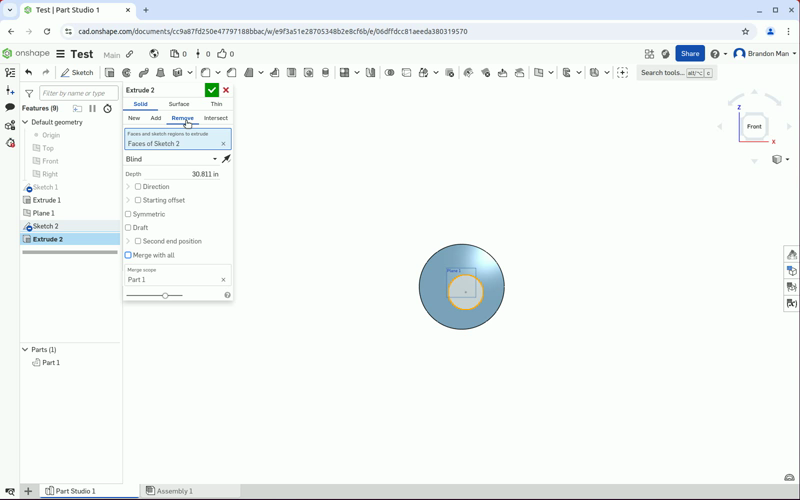
key(space)
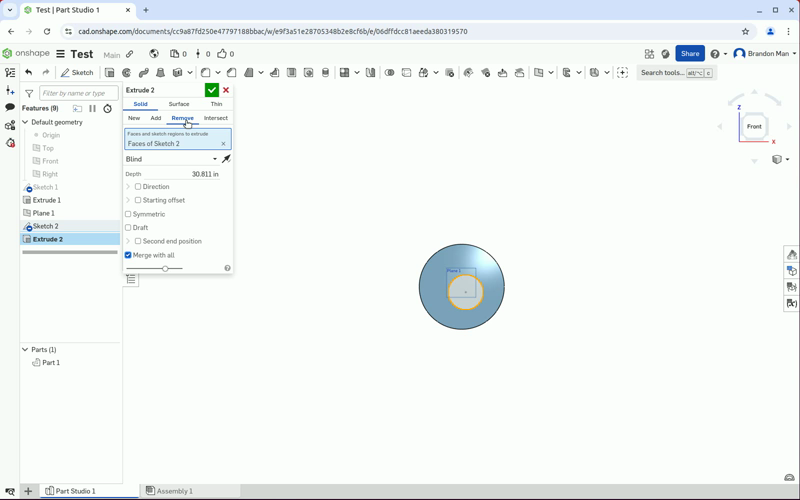
key(enter)
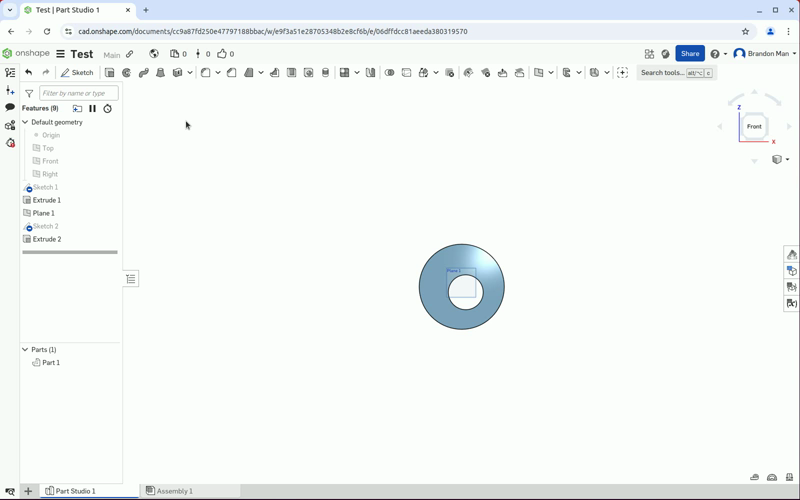
key(shift+h)
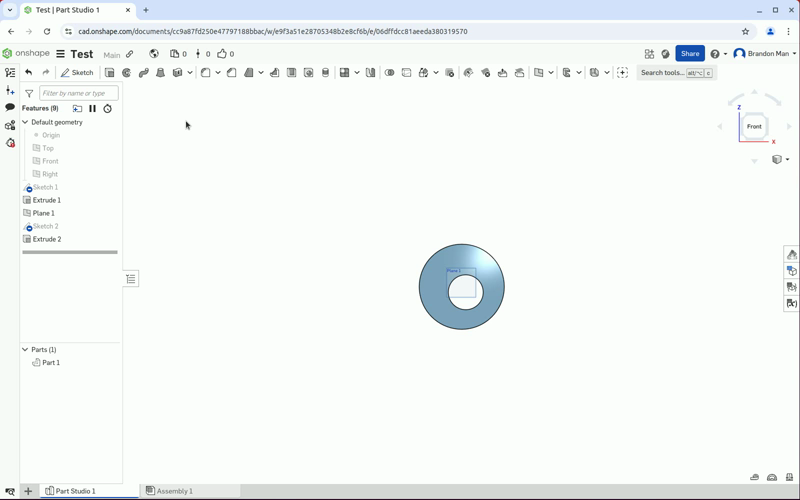
key(shift+h)
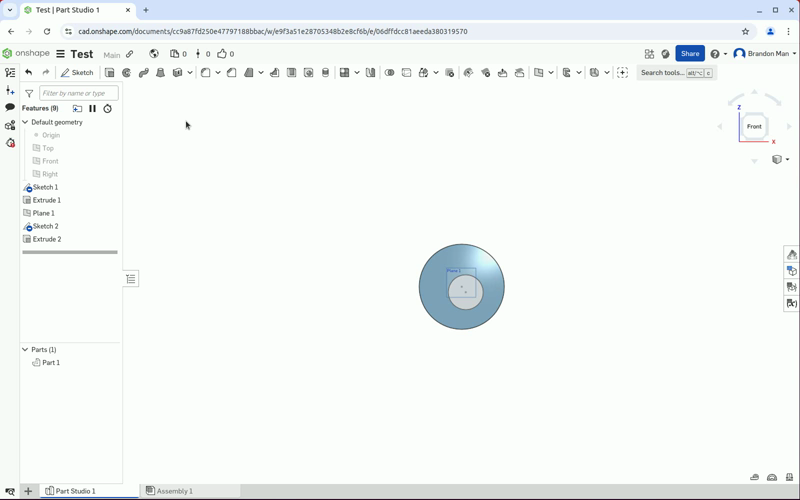
key(shift+7)
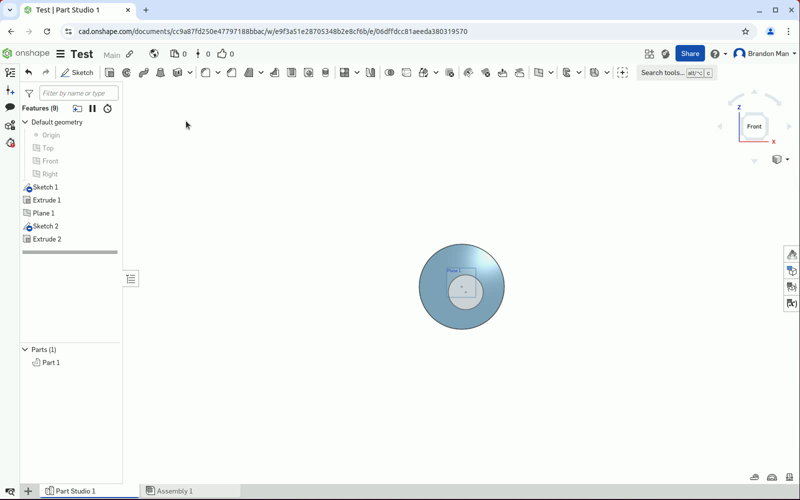
key(left, 2)
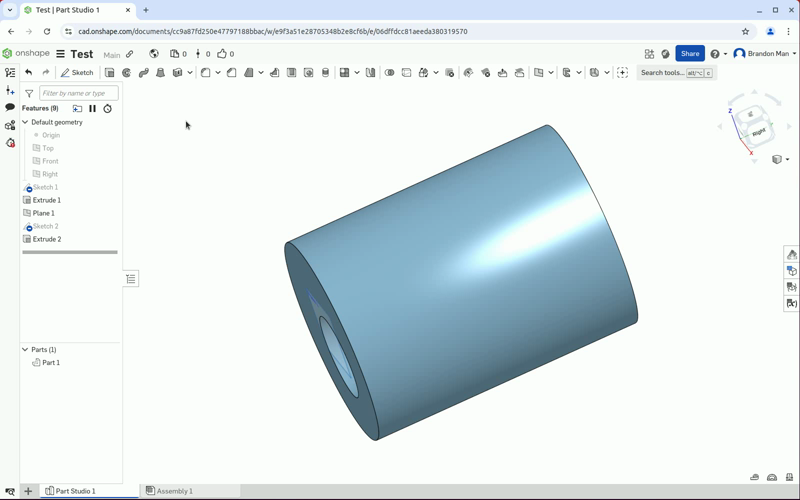
key(down, 2)
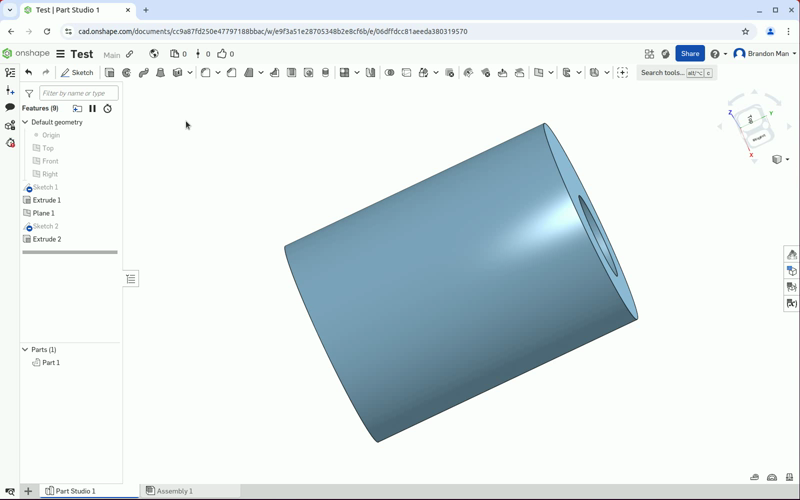
key(up, 2)
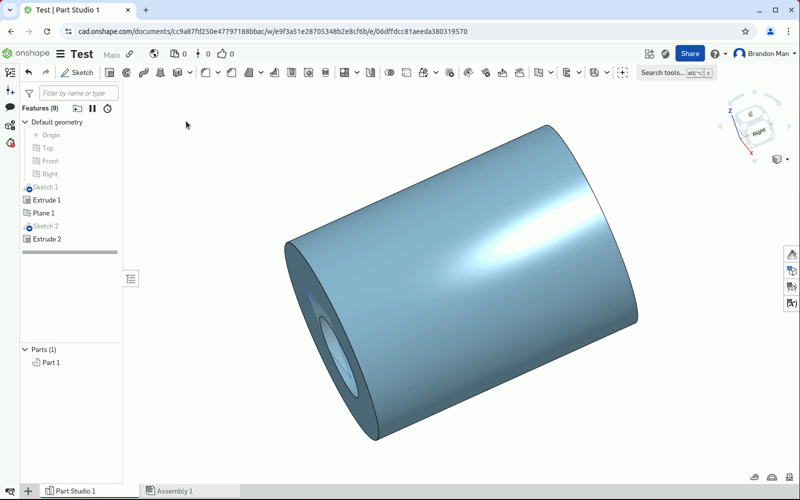
key(right, 2)
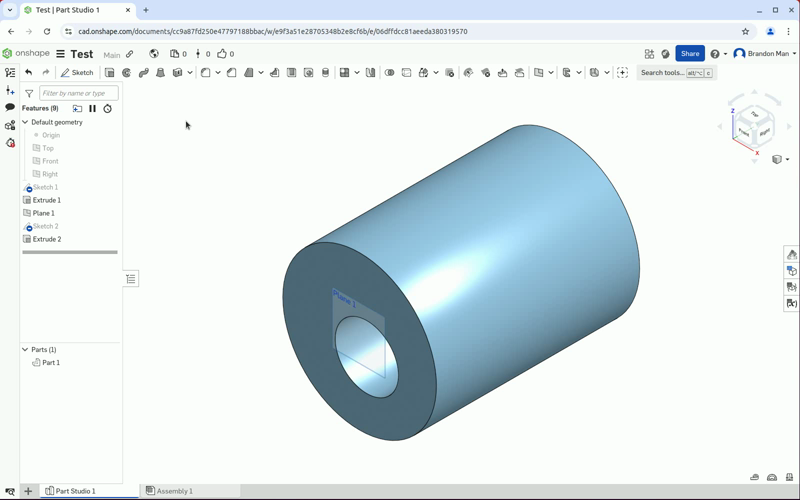
mouse_move(73, 189)
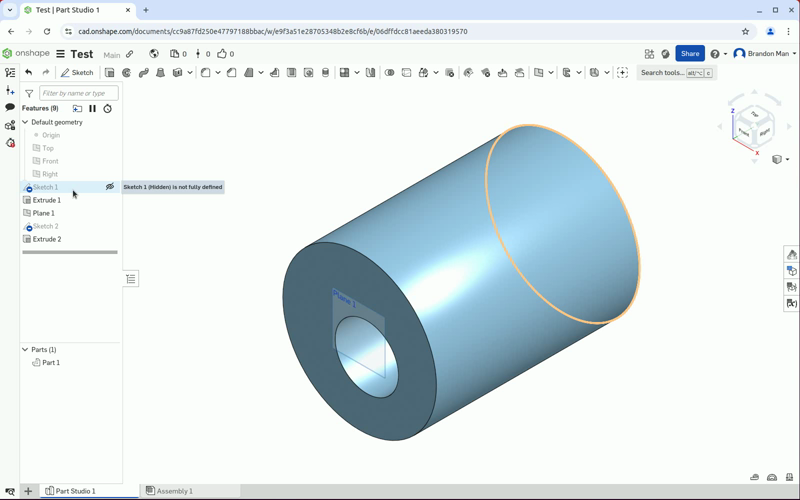
click(73, 189)